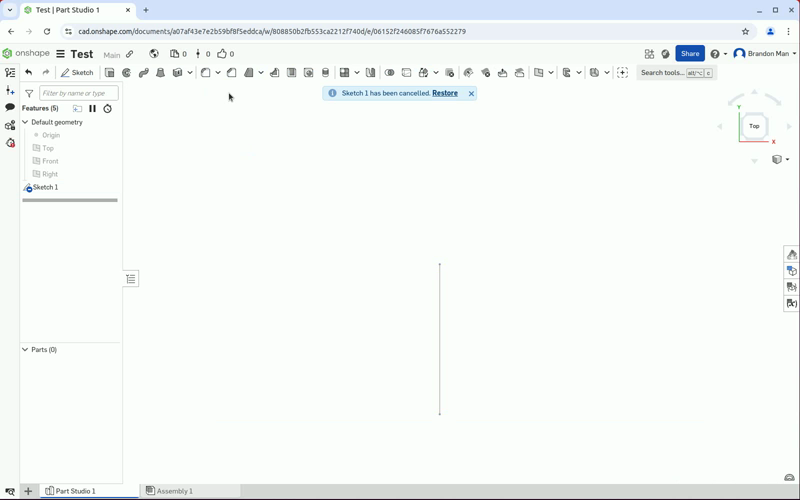
key(shift+h)
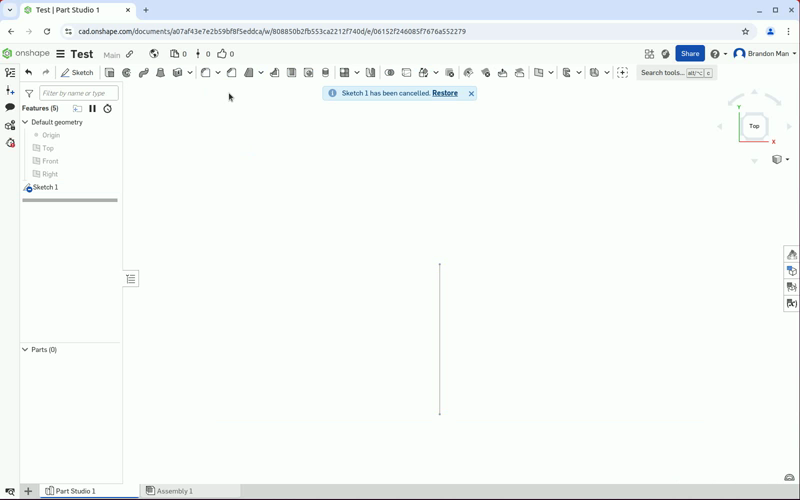
key(shift+s)
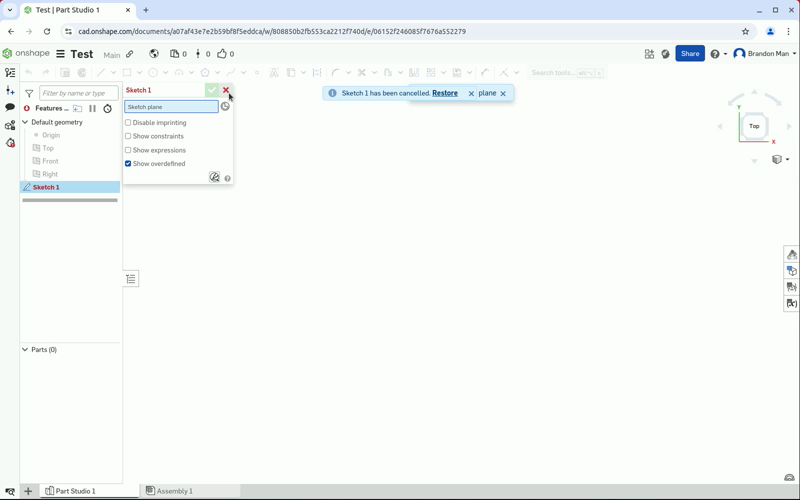
mouse_move(73, 150)
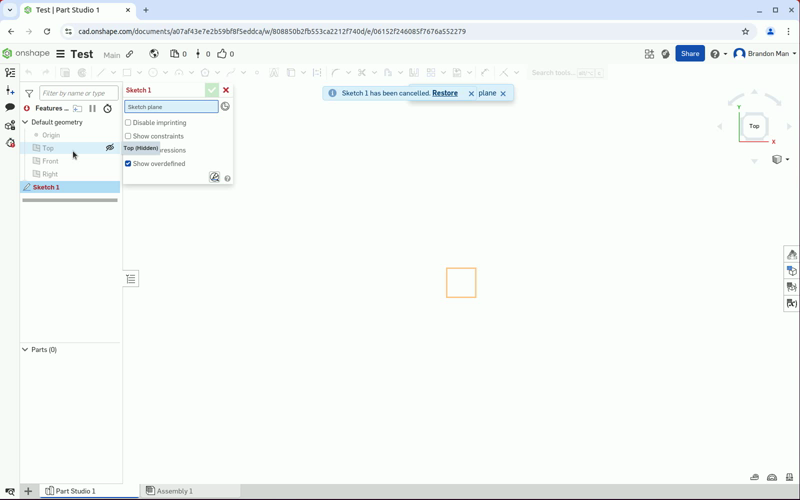
click(73, 150)
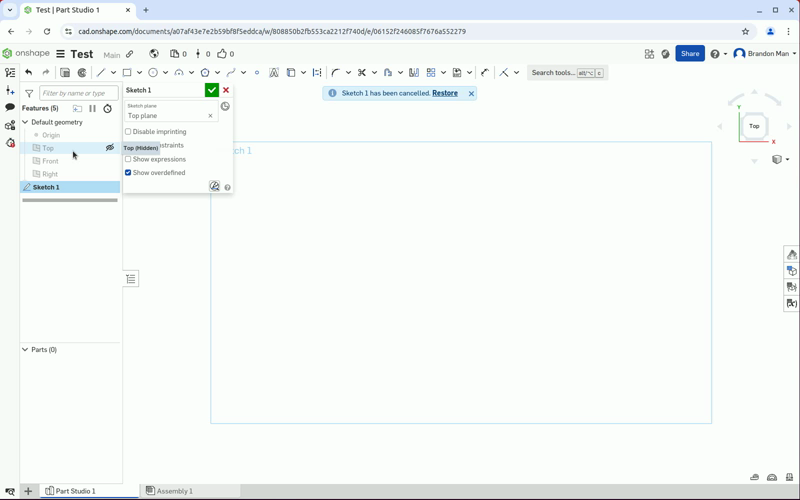
mouse_move(73, 352)
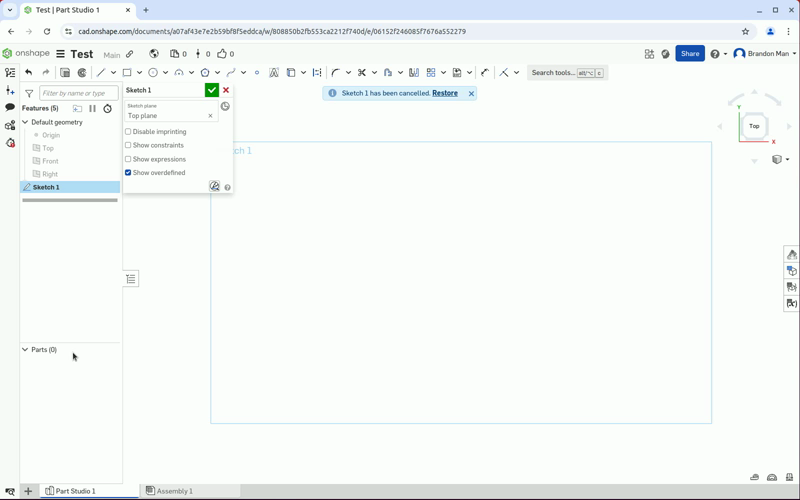
key(y)
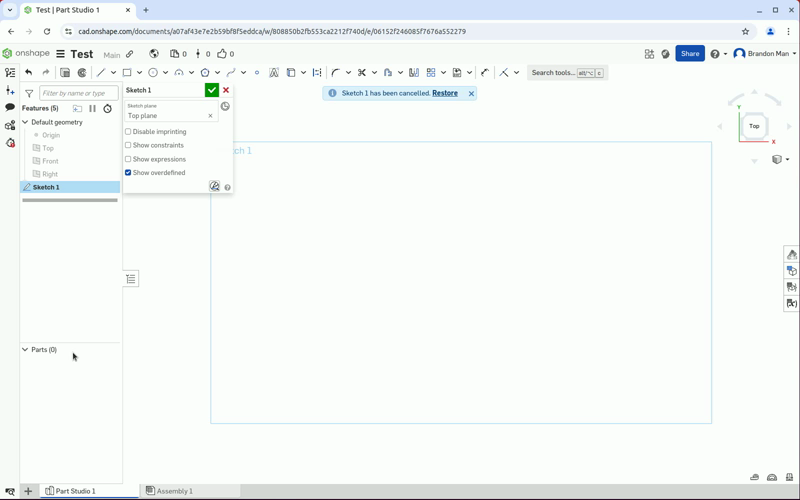
key(l)
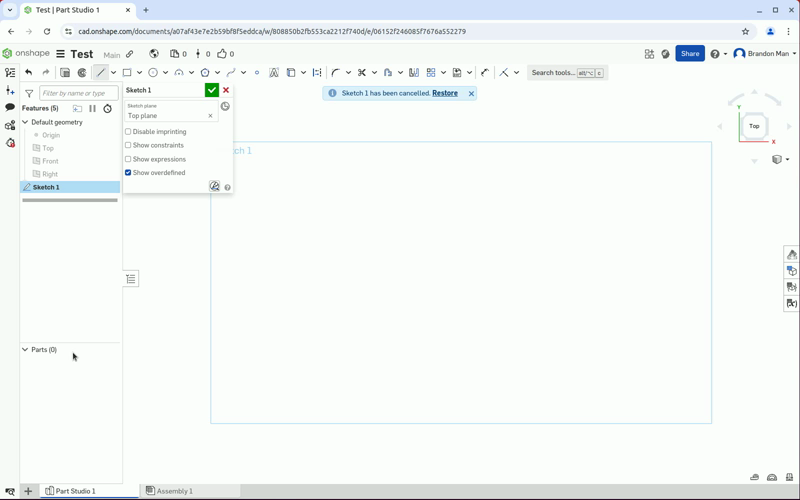
key_down(shift)
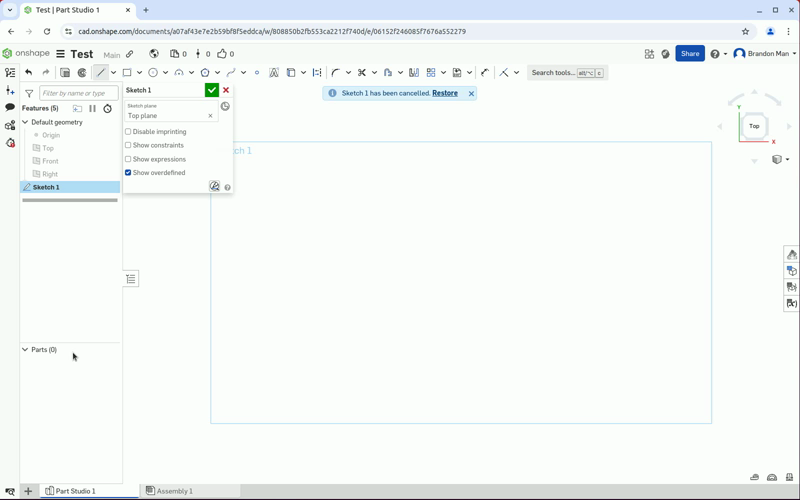
mouse_move(398, 345)
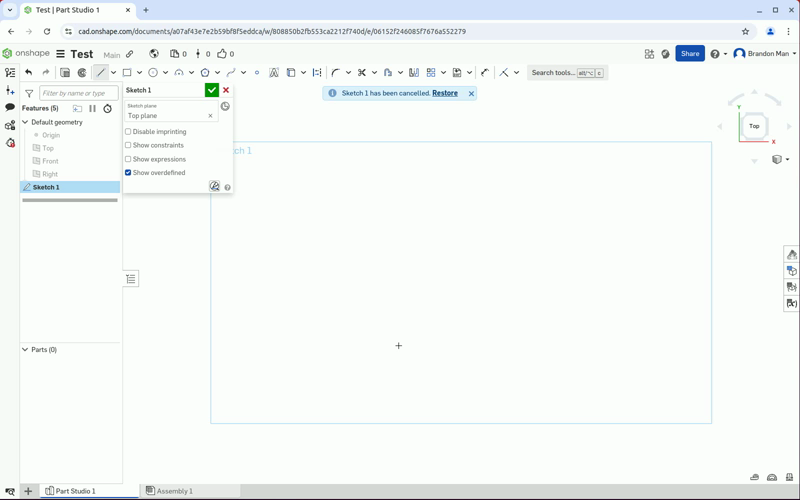
click(398, 345)
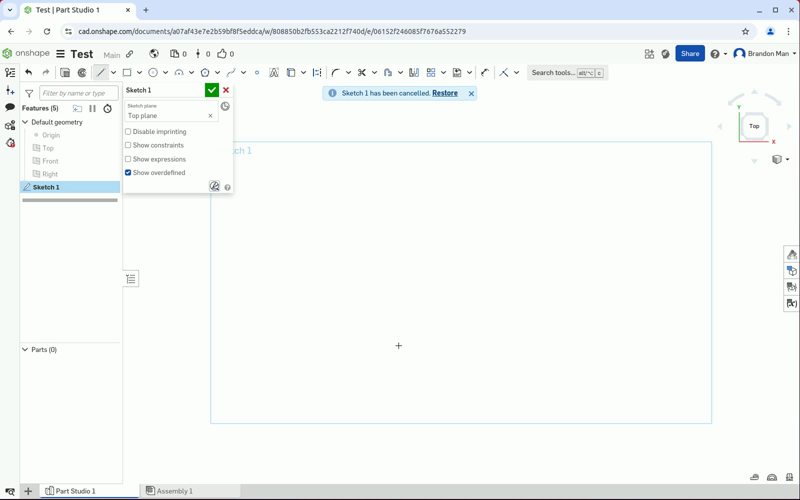
key_up(shift)
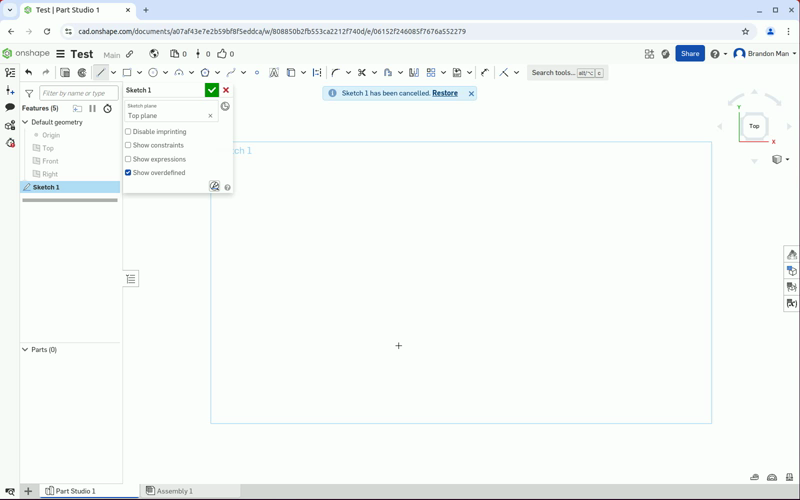
key_down(shift)
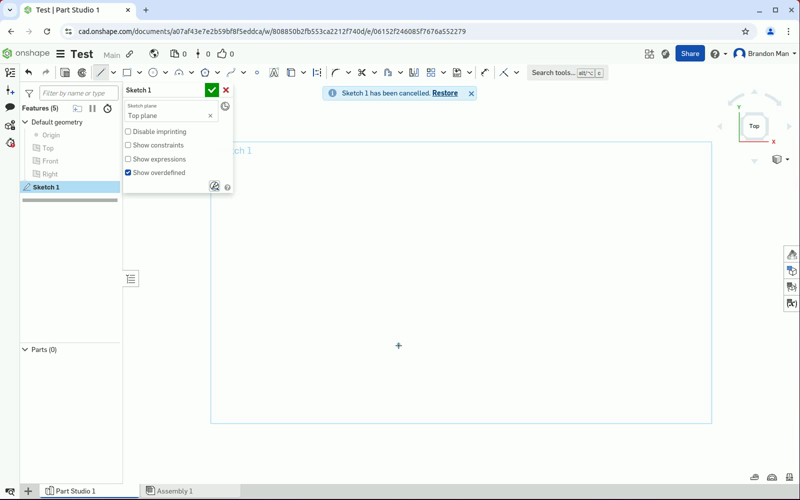
mouse_move(523, 345)
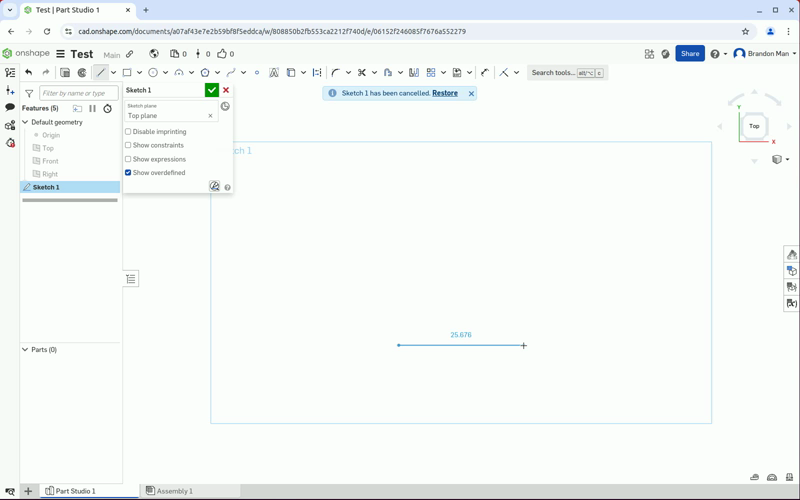
click(523, 345)
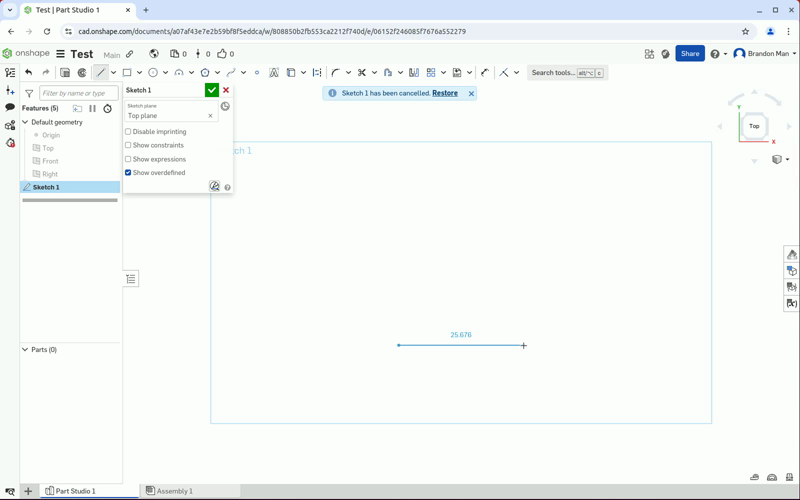
key_up(shift)
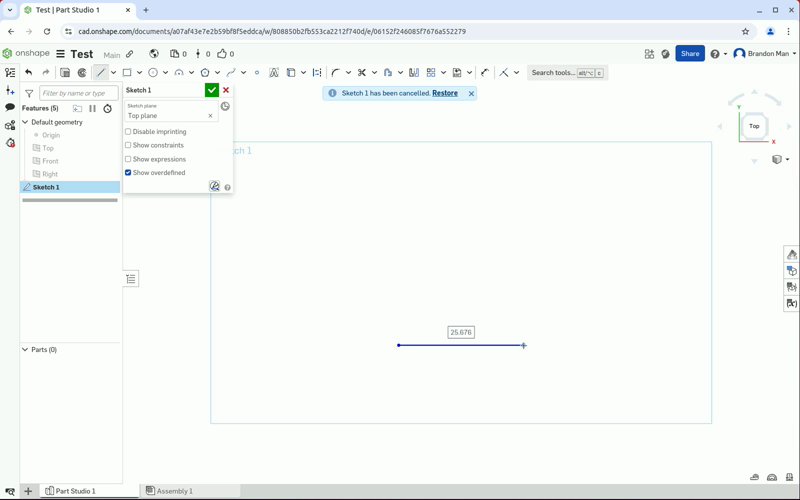
key_down(shift)
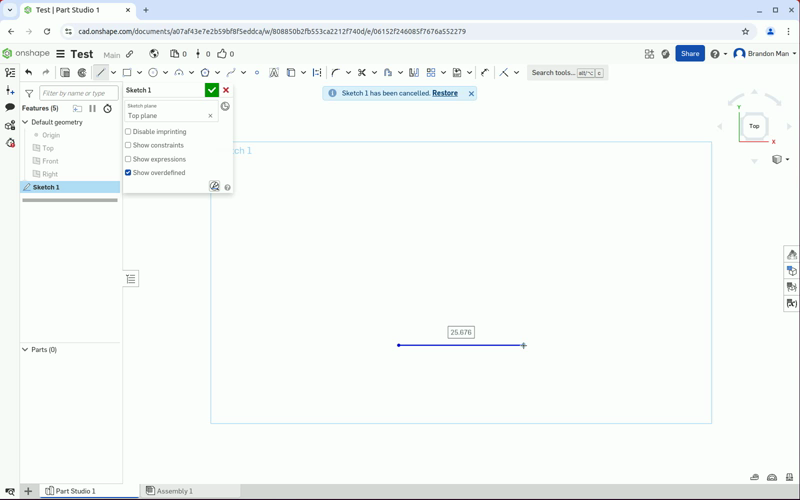
mouse_move(523, 219)
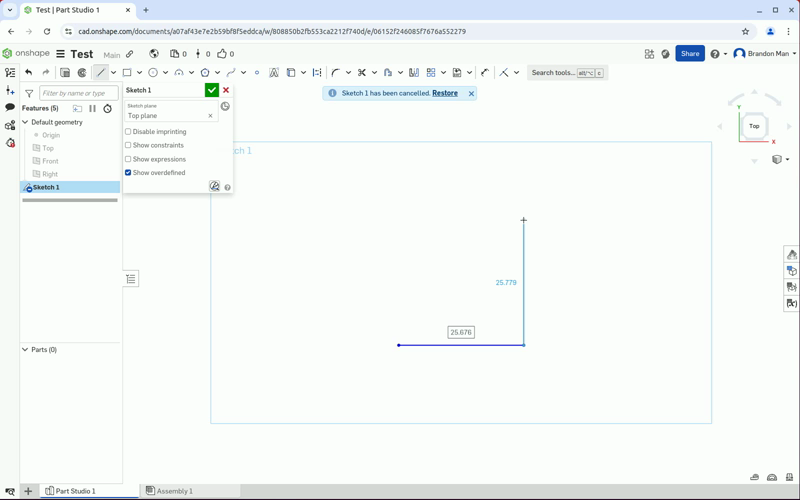
click(523, 219)
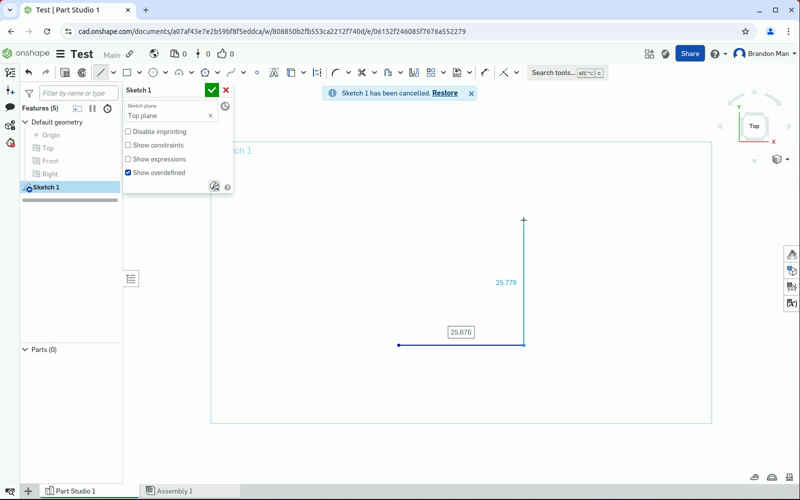
key_up(shift)
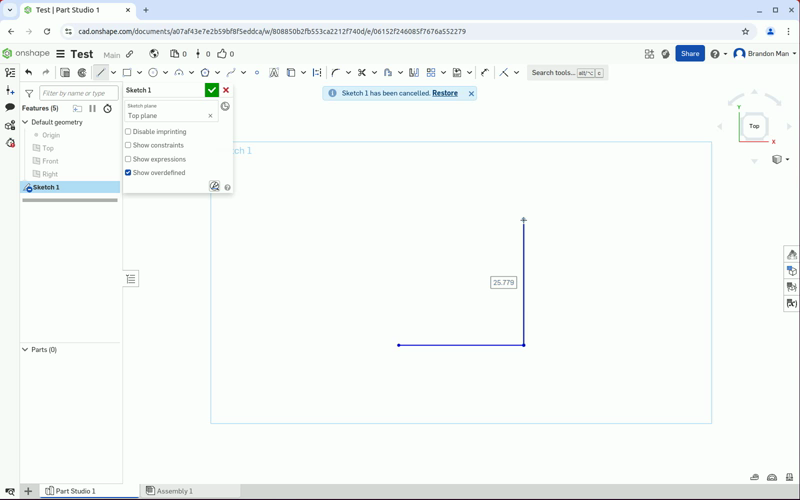
key_down(shift)
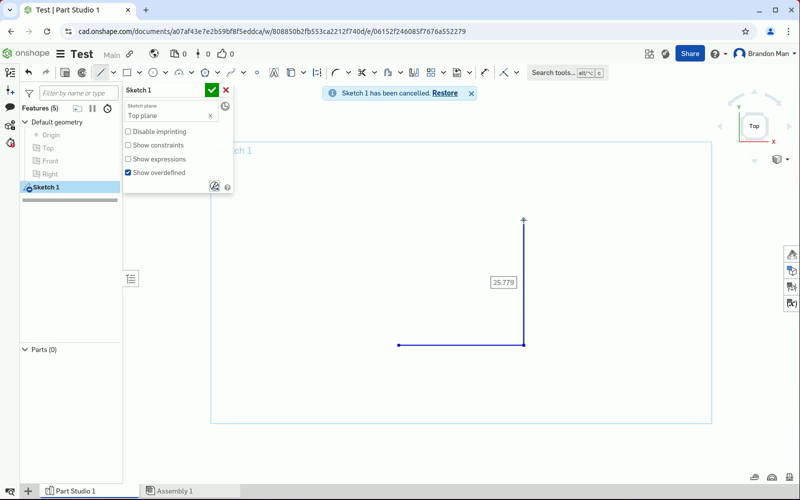
mouse_move(398, 219)
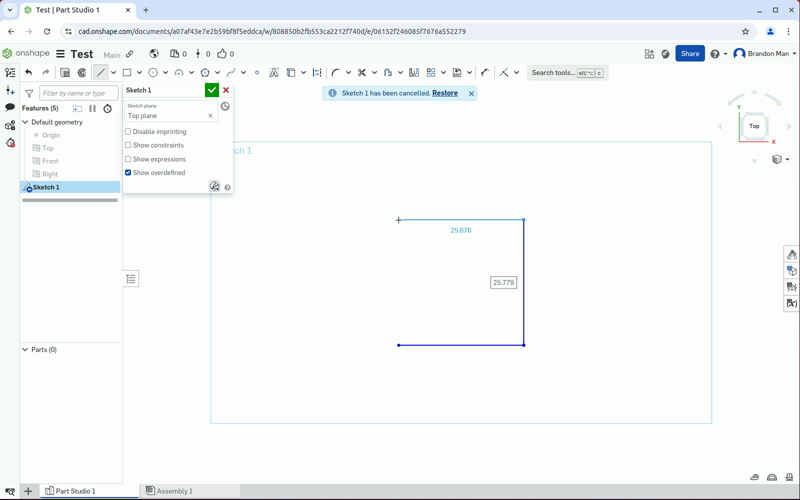
click(398, 219)
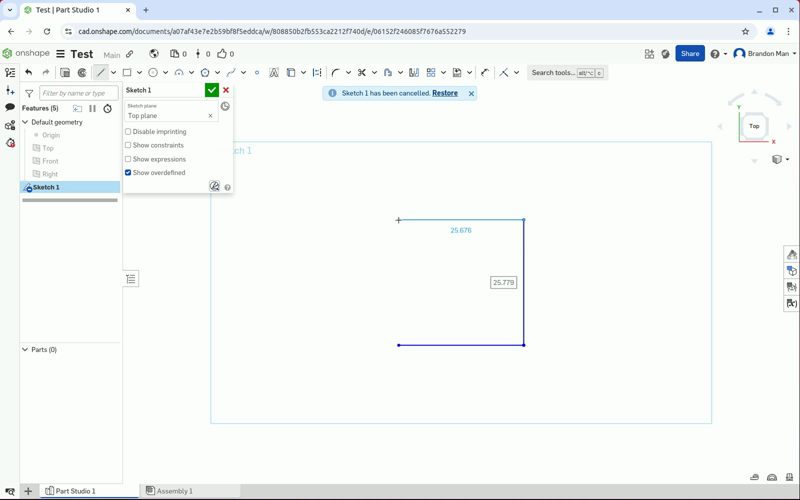
key_up(shift)
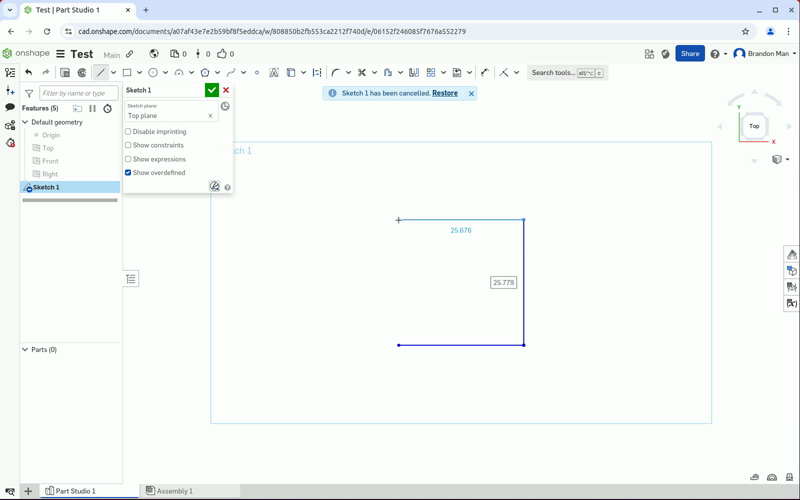
key_down(shift)
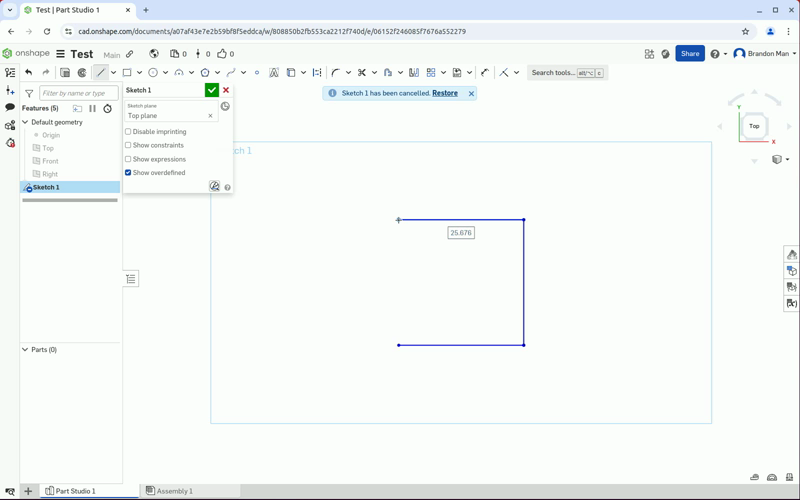
mouse_move(398, 345)
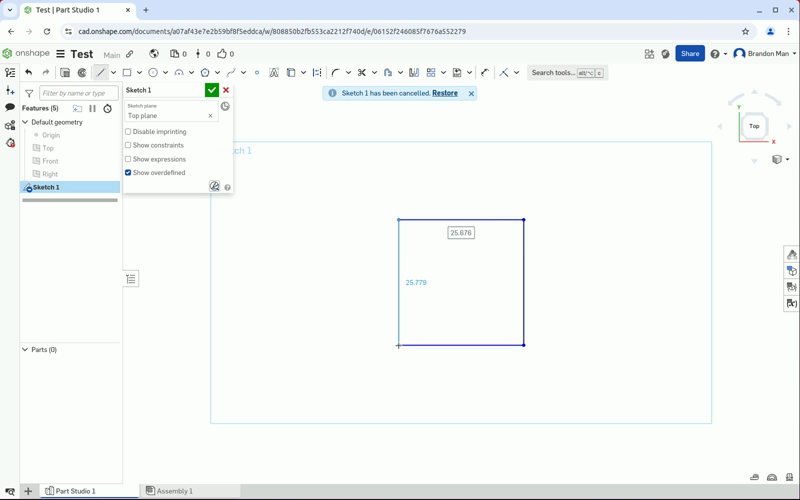
key_up(shift)
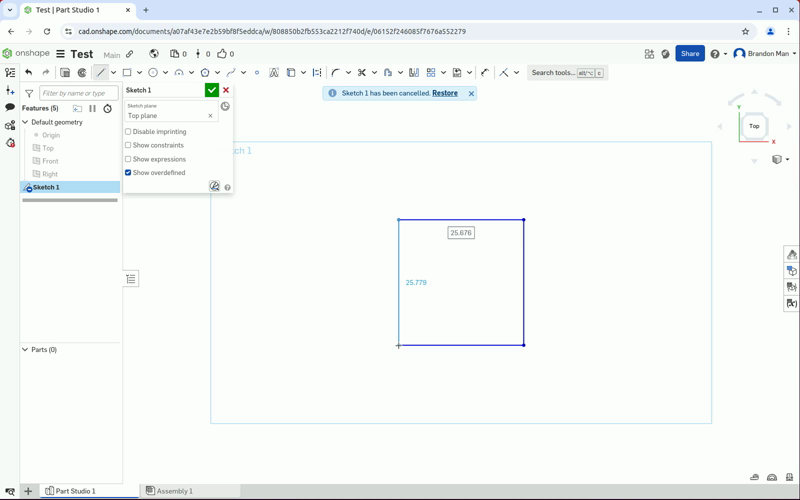
click(398, 345)
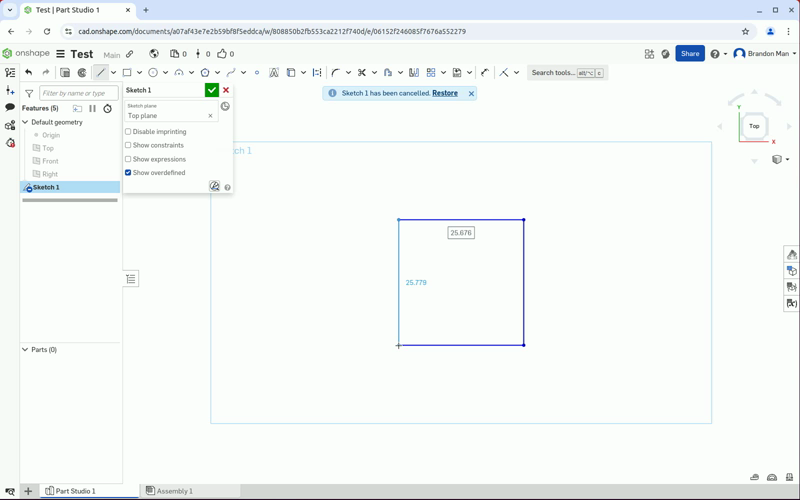
key(esc)
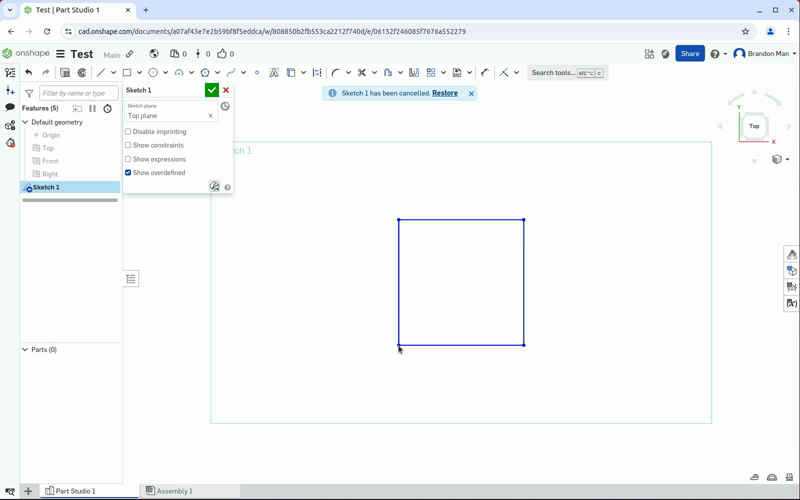
mouse_move(437, 303)
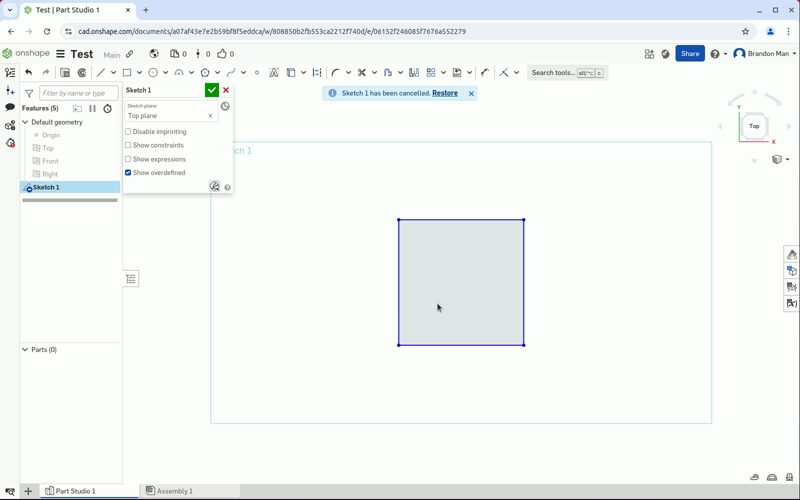
click(437, 303)
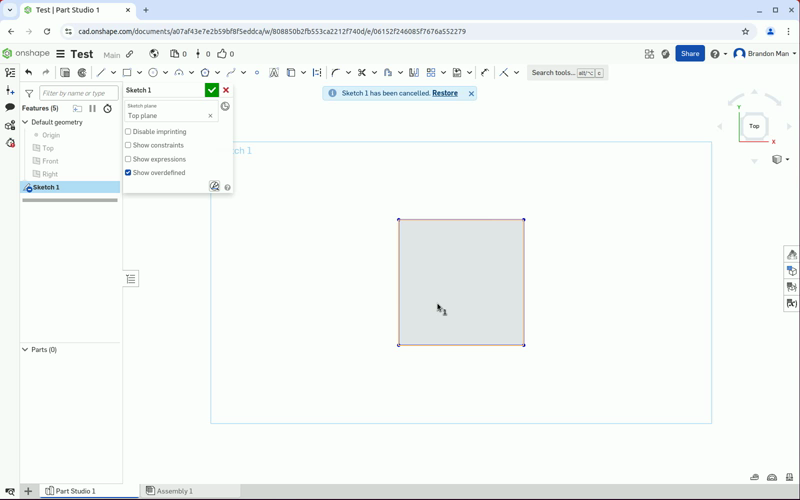
mouse_move(73, 352)
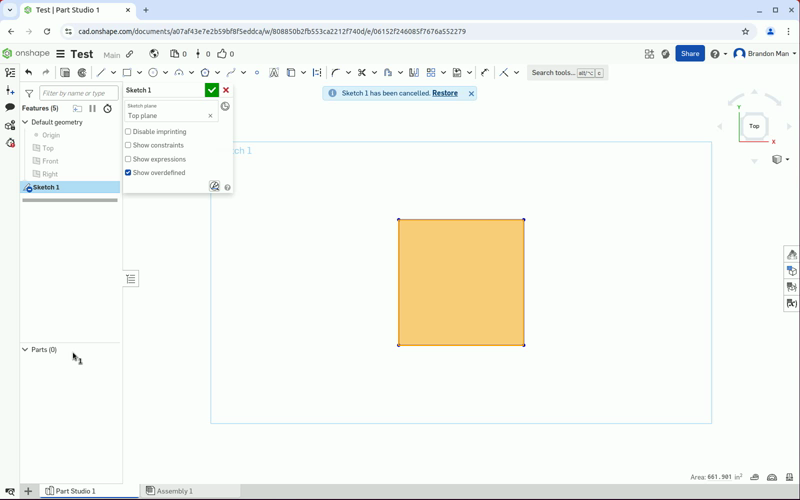
key(shift+y)
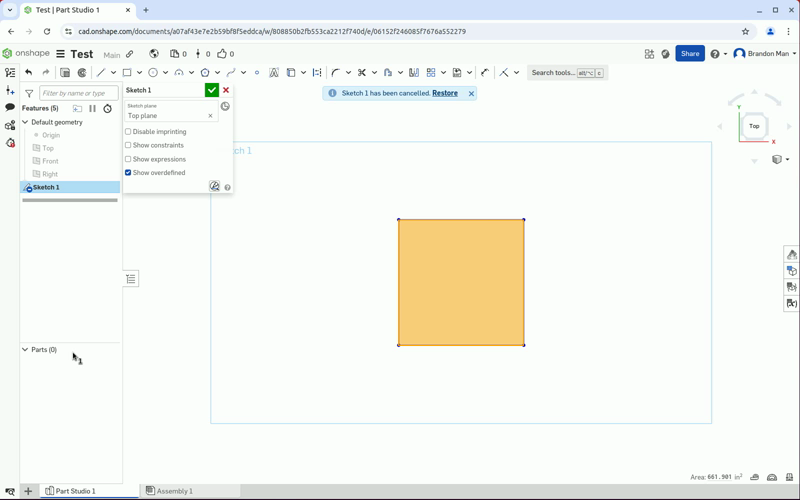
key(shift+e)
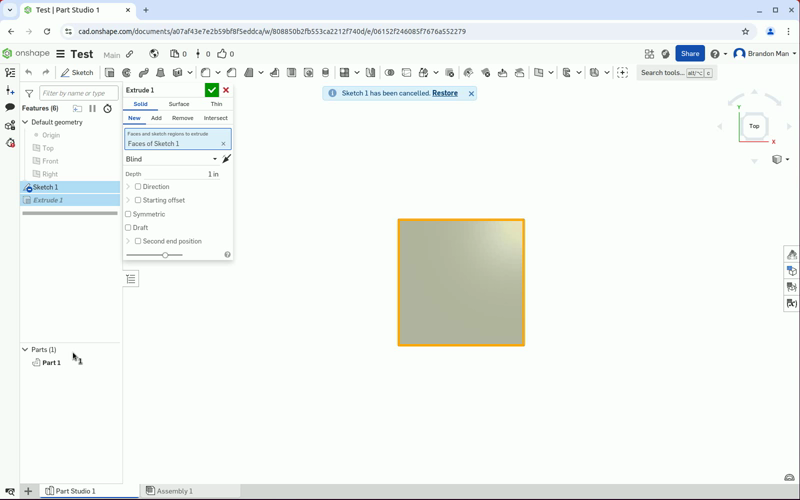
mouse_move(143, 106)
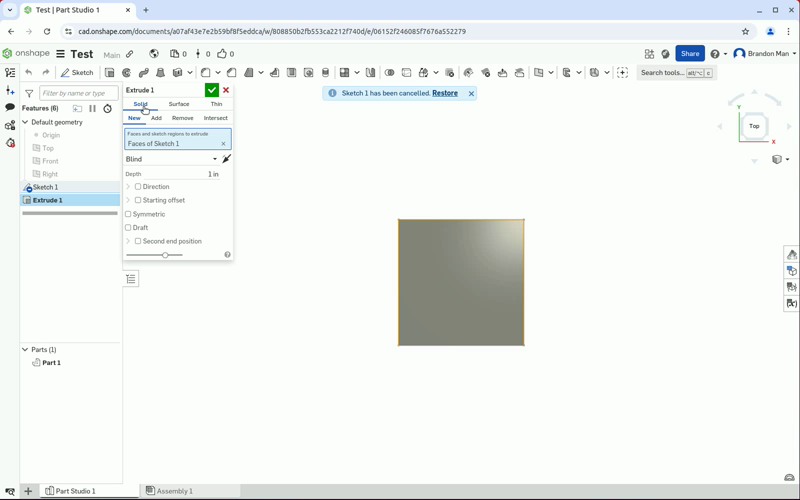
click(143, 106)
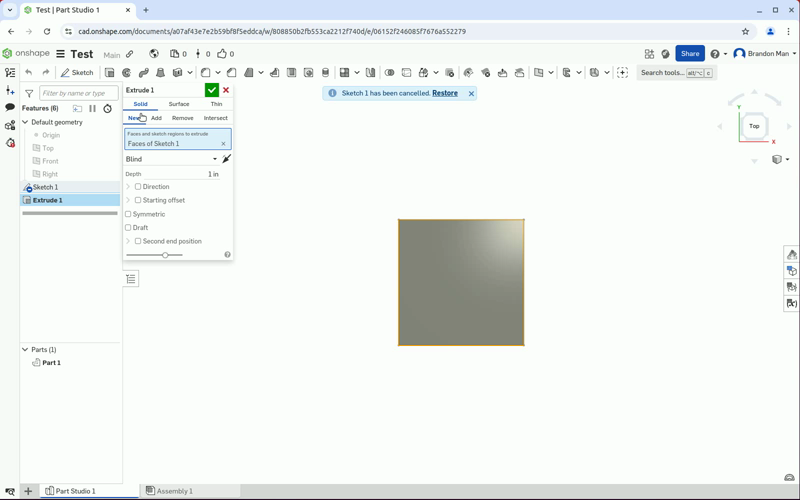
mouse_move(137, 120)
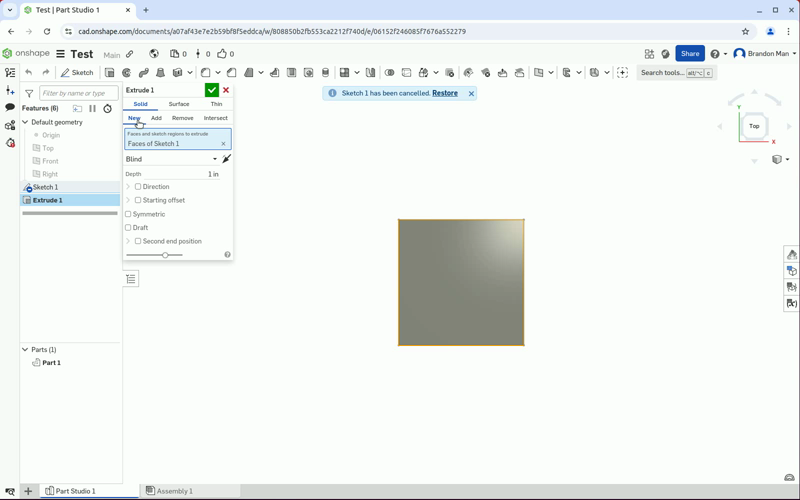
click(137, 120)
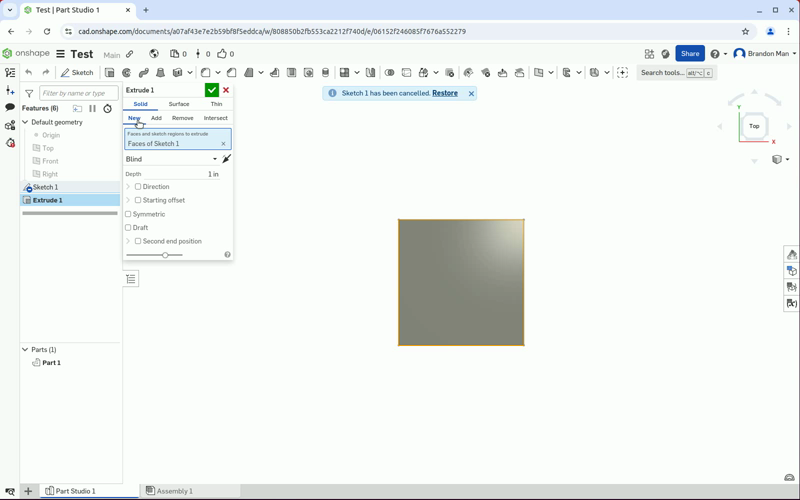
key(tab, 4)
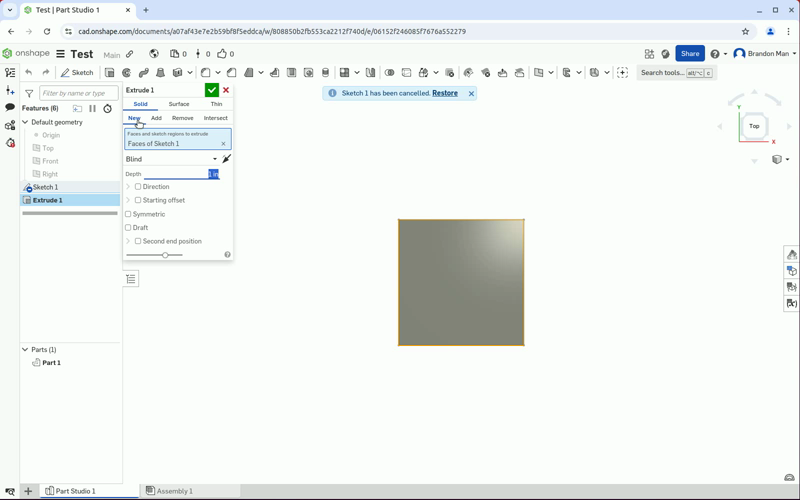
text(23.108)
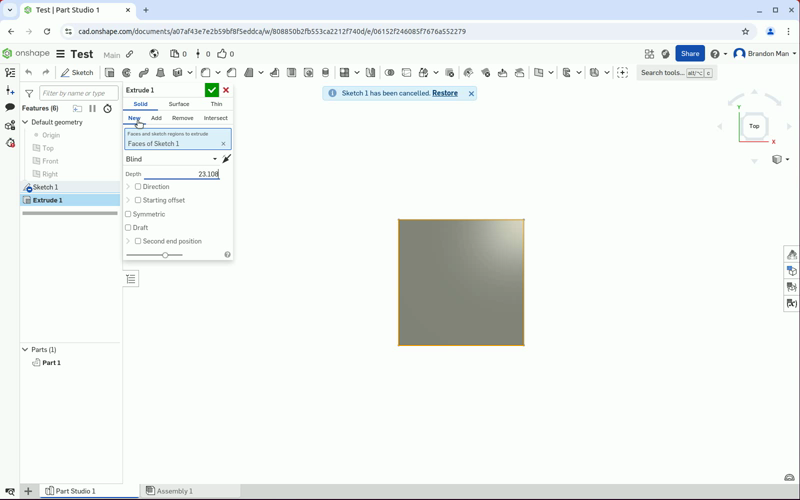
key(enter)
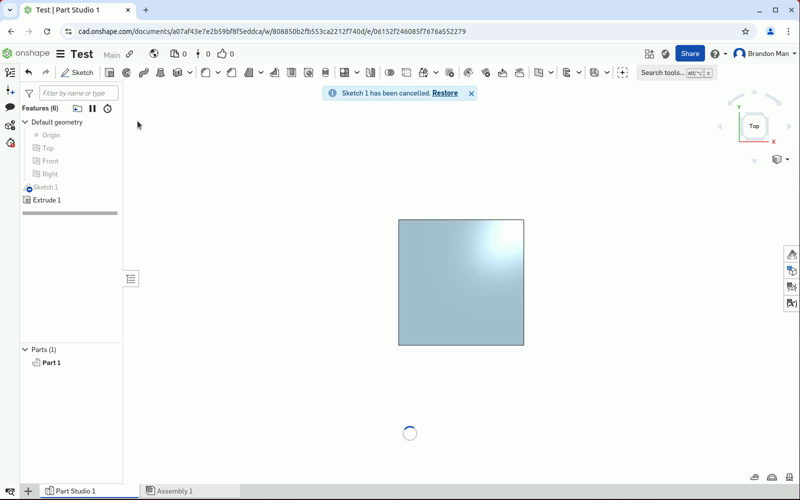
key(shift+h)
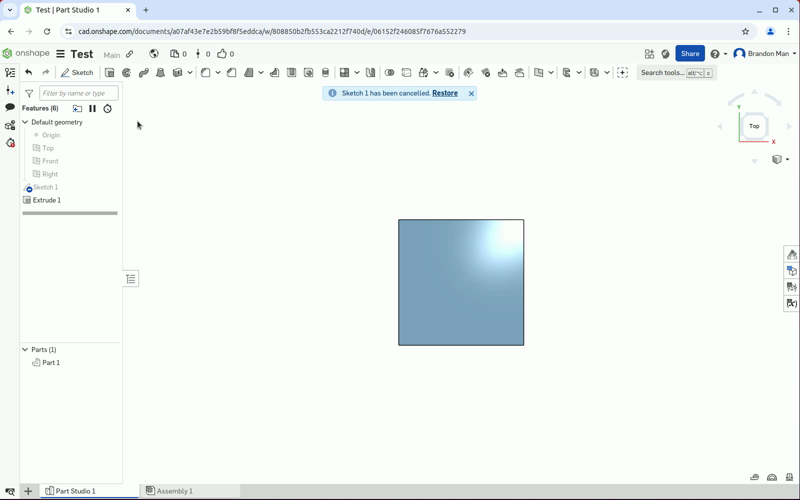
key(shift+h)
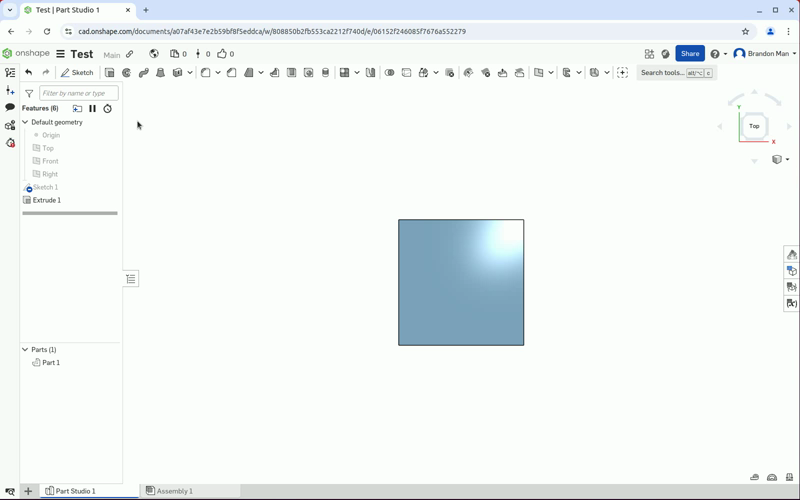
mouse_move(73, 189)
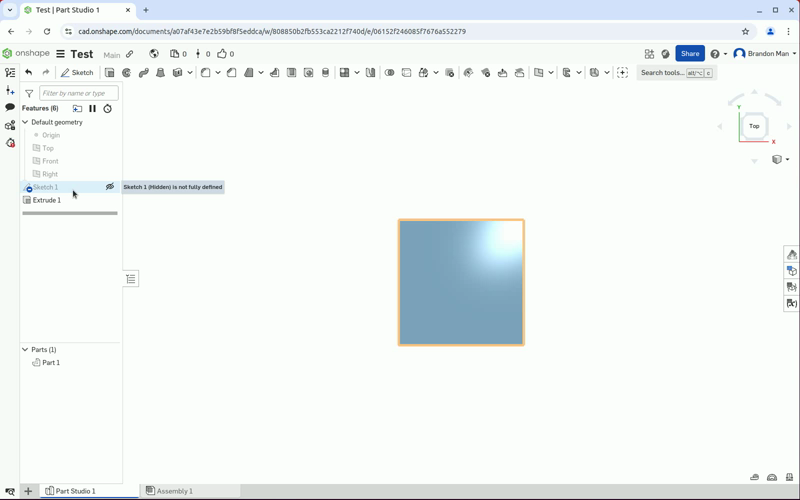
click(73, 189)
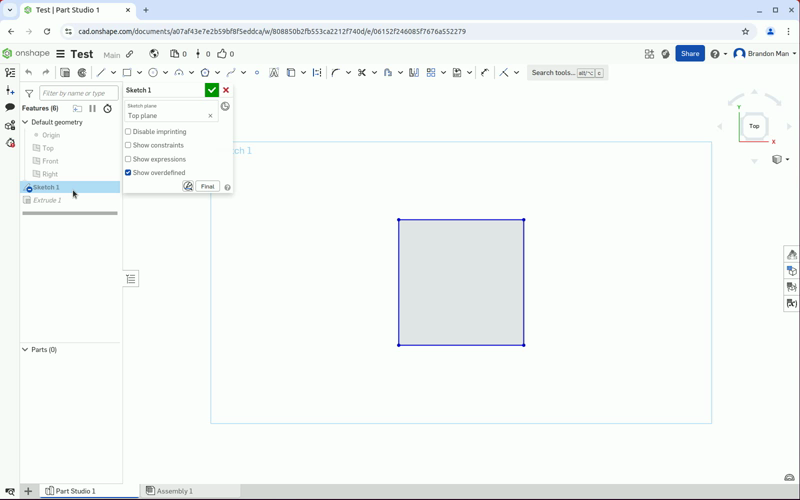
mouse_move(229, 92)
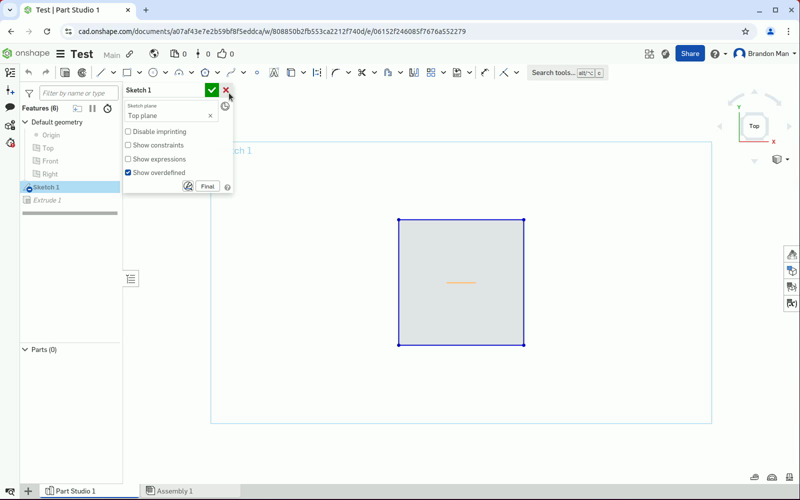
click(229, 92)
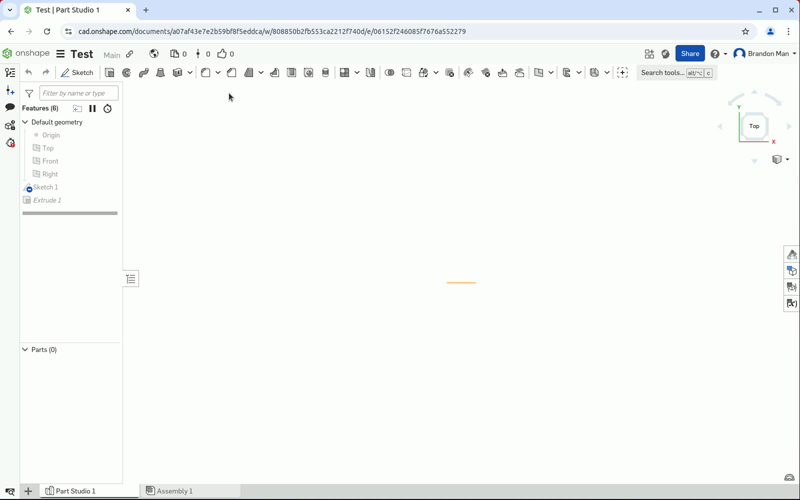
mouse_move(541, 75)
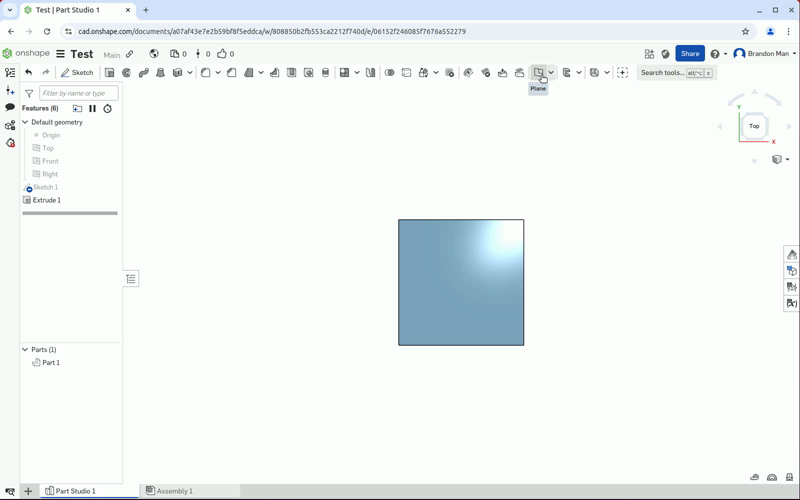
click(541, 75)
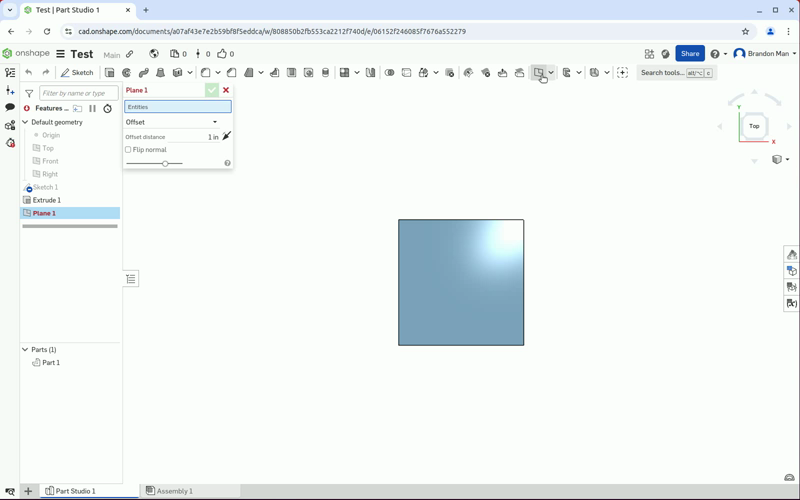
mouse_move(73, 150)
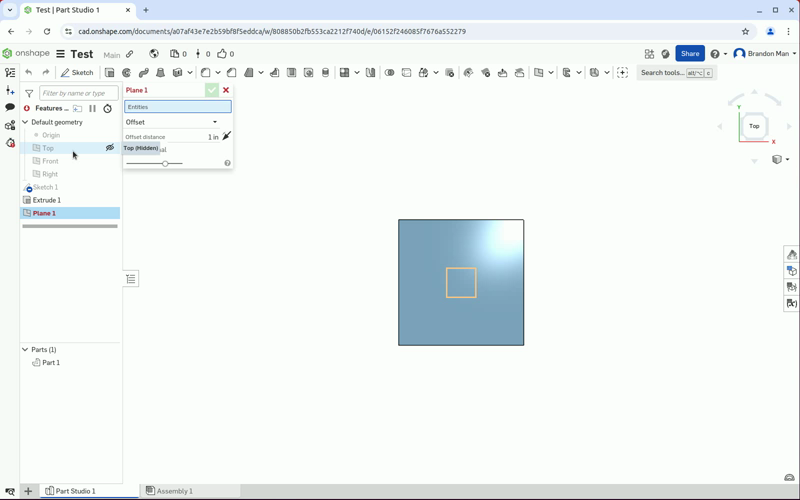
click(73, 150)
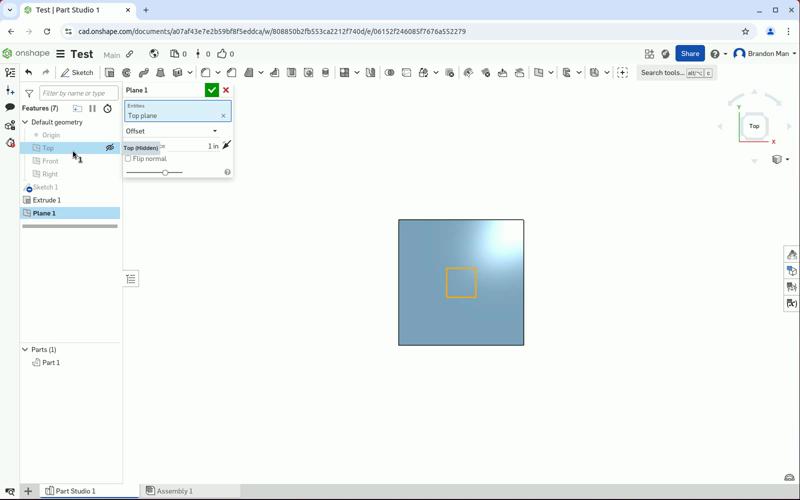
key(tab, 2)
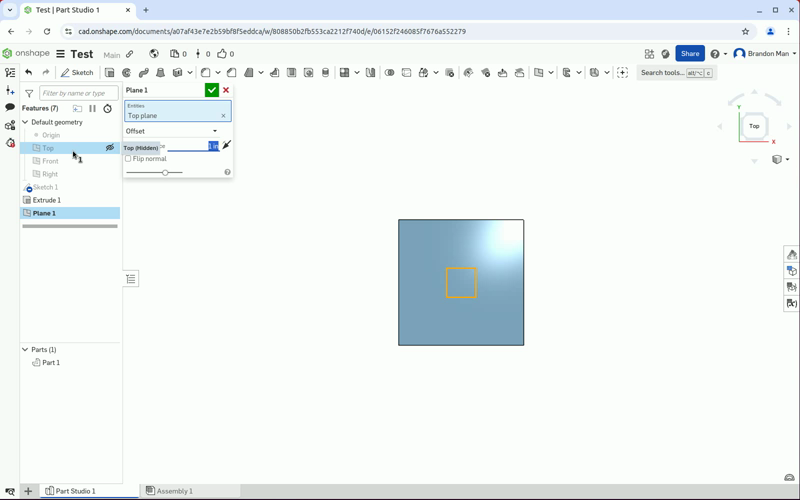
text(23.108)
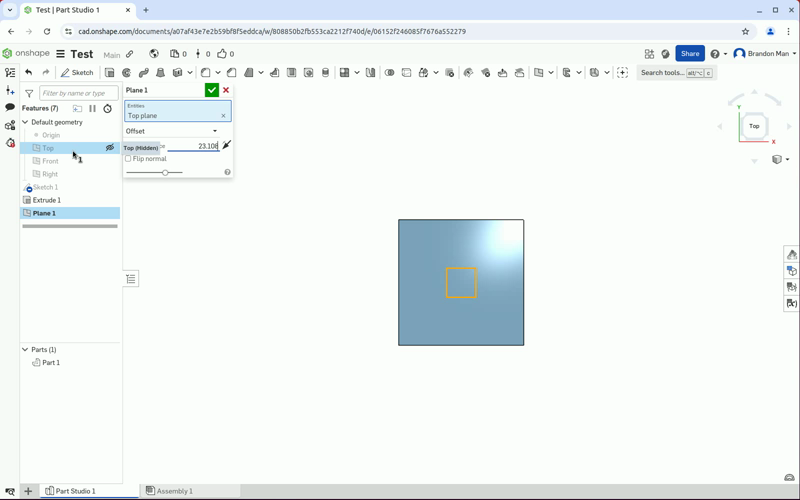
key(enter, 2)
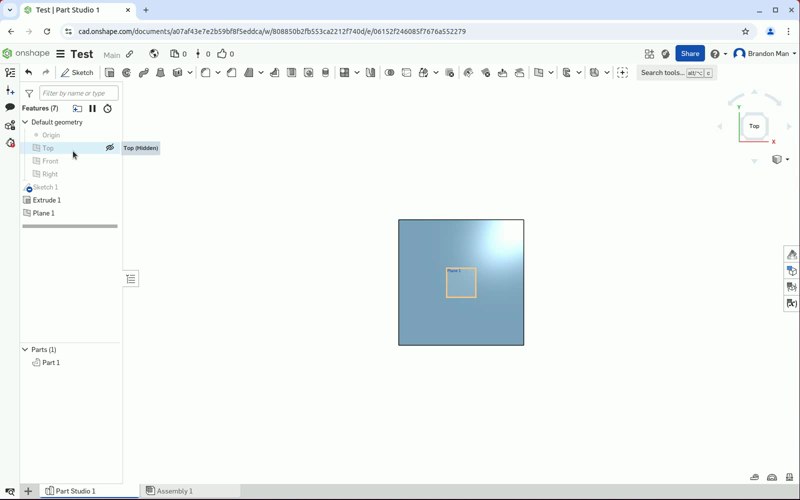
key(shift+s)
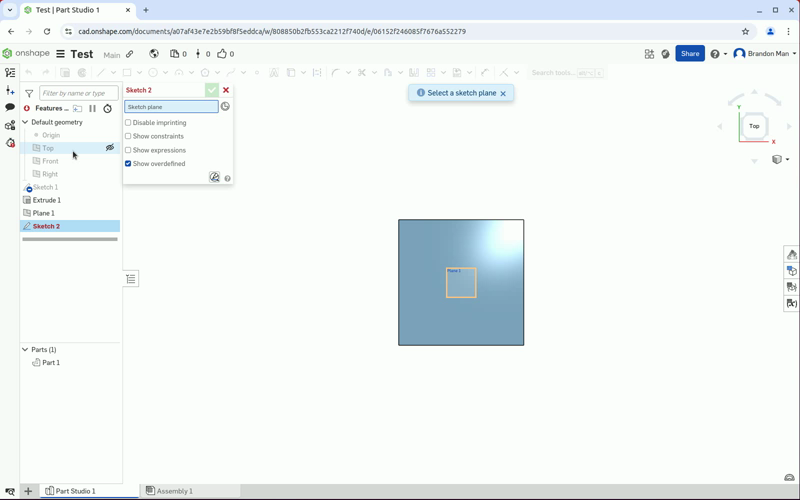
mouse_move(73, 215)
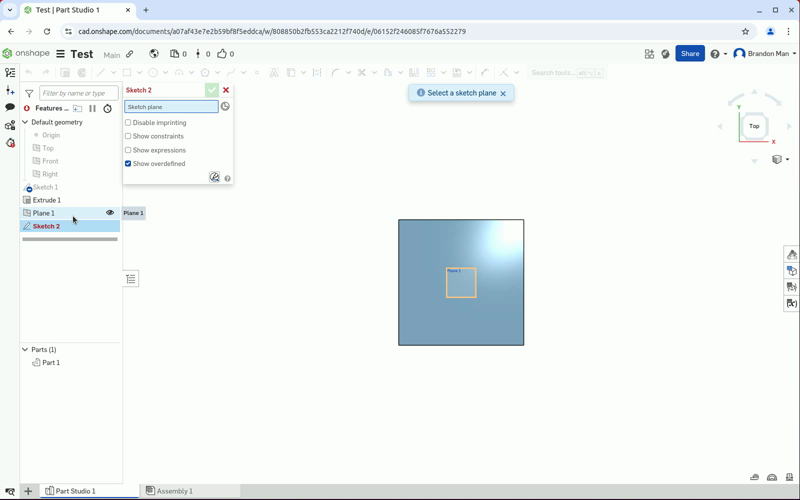
click(73, 215)
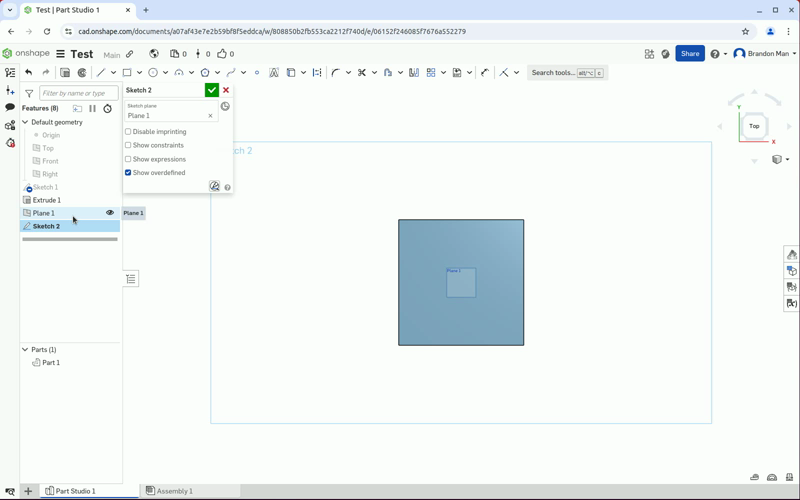
mouse_move(73, 352)
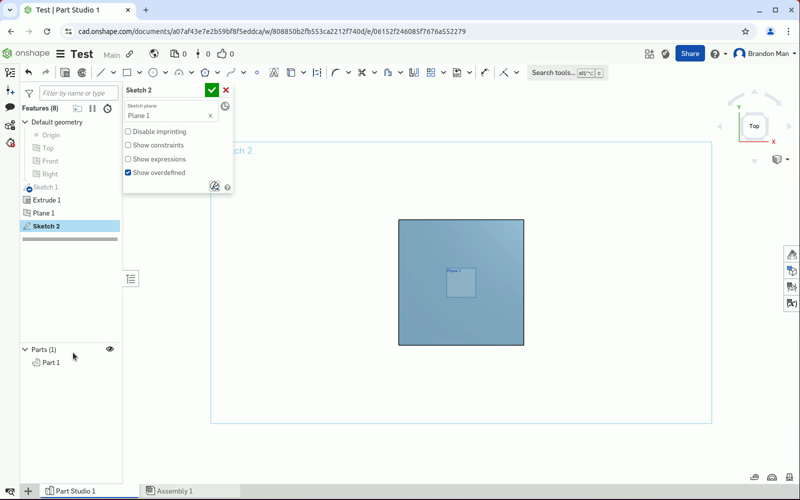
key(y)
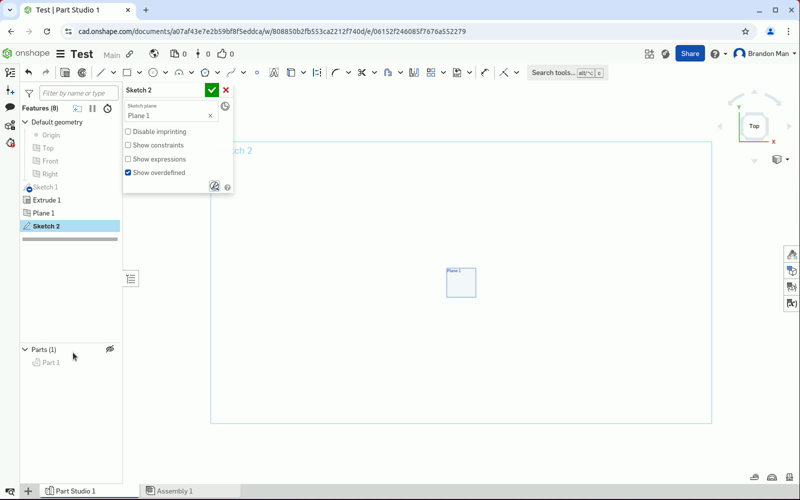
key(l)
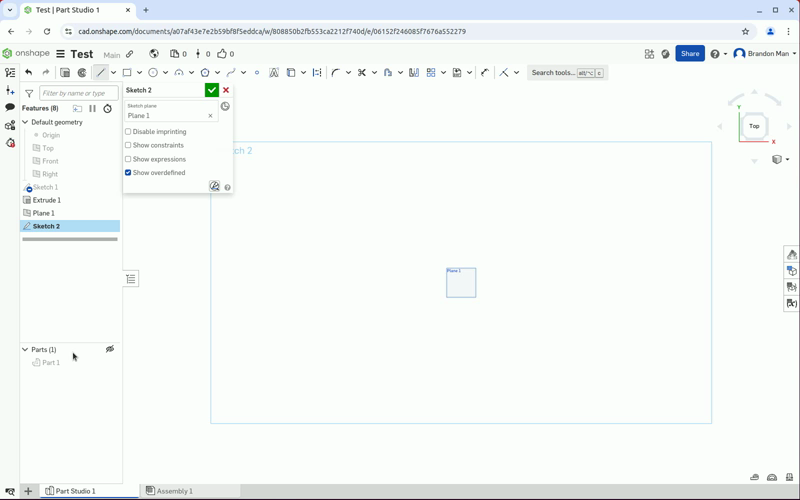
key_down(shift)
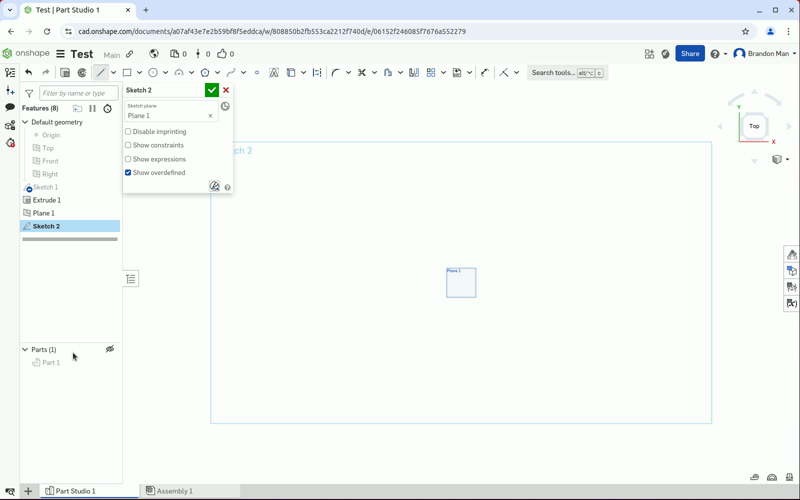
mouse_move(410, 333)
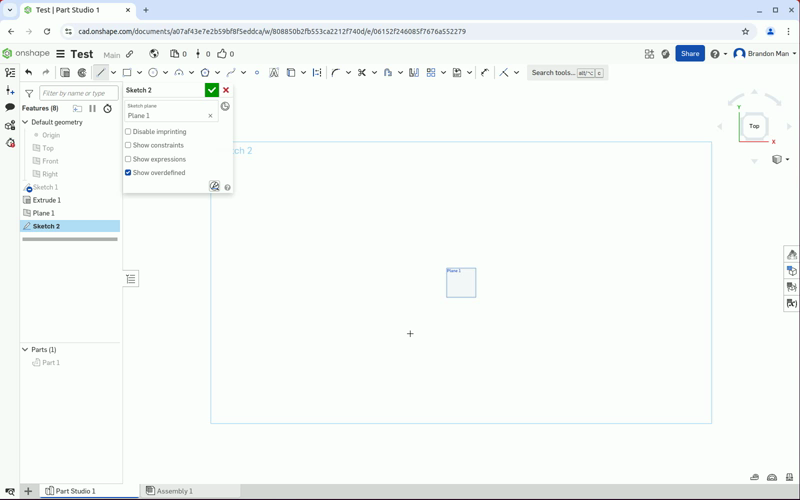
click(410, 333)
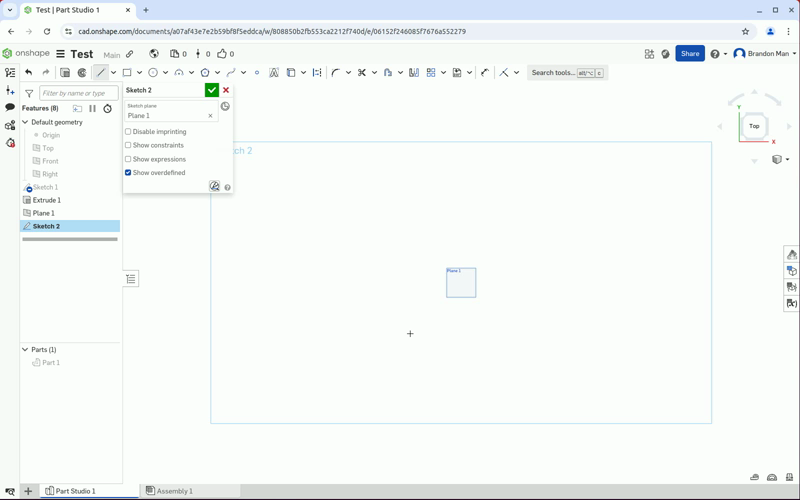
key_up(shift)
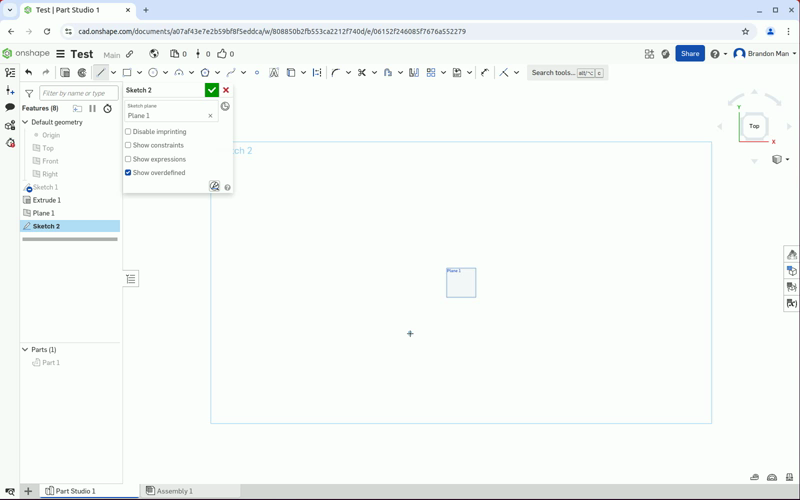
key_down(shift)
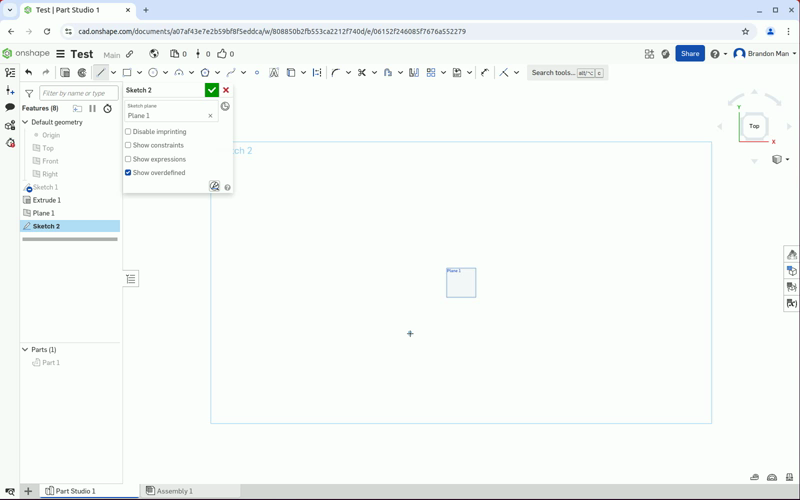
mouse_move(511, 333)
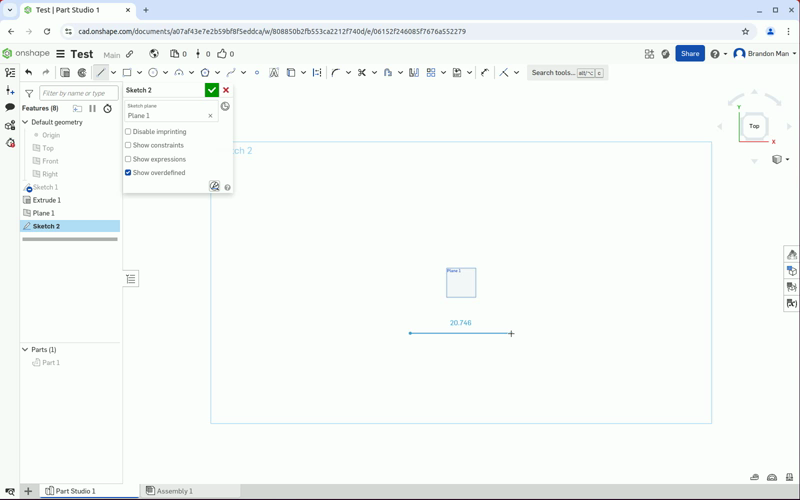
click(511, 333)
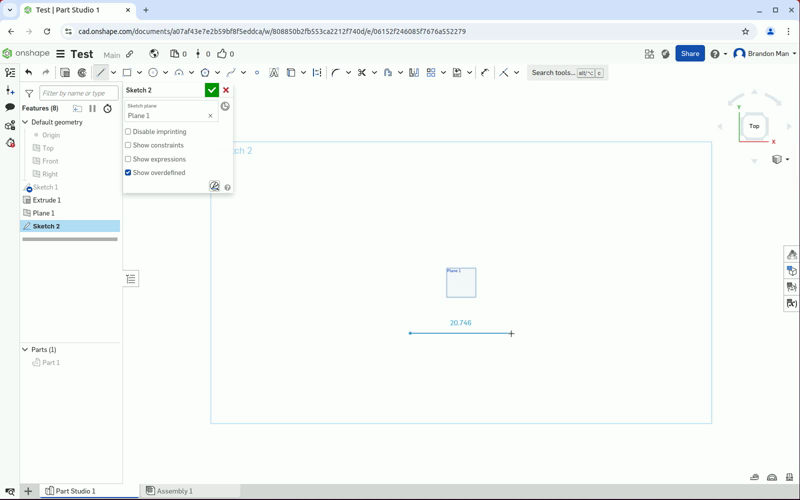
key_up(shift)
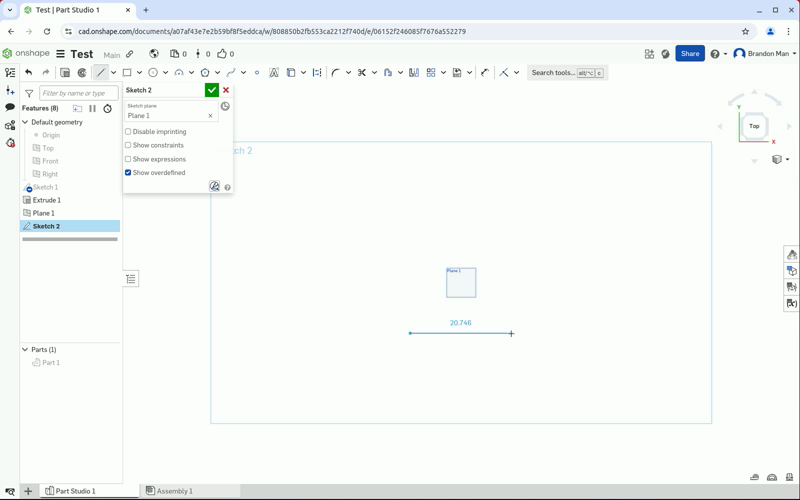
key_down(shift)
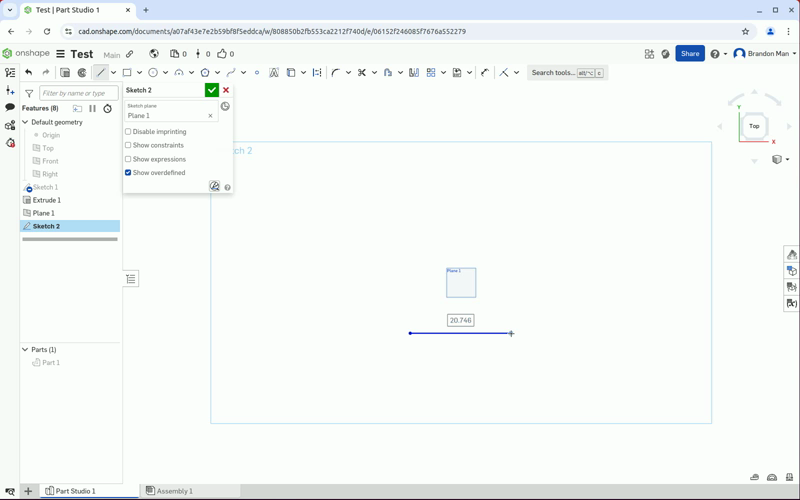
mouse_move(511, 232)
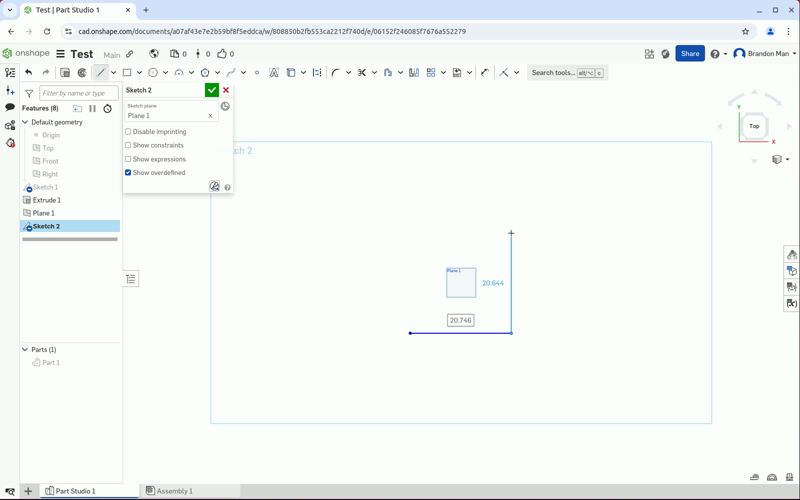
click(511, 232)
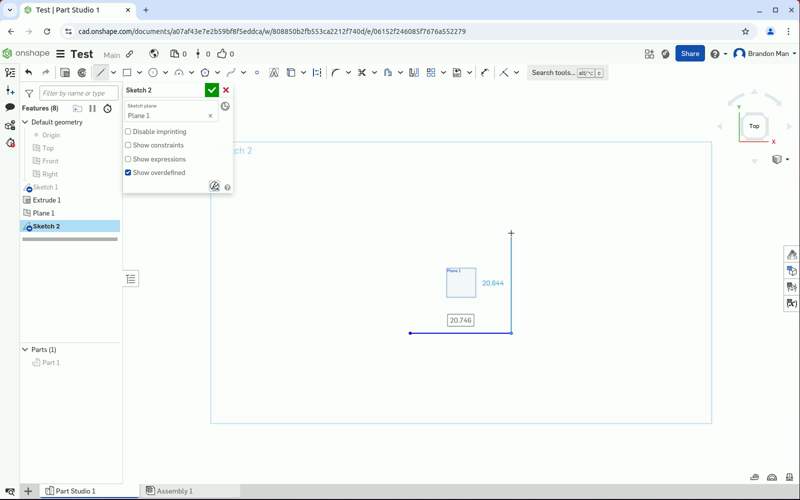
key_up(shift)
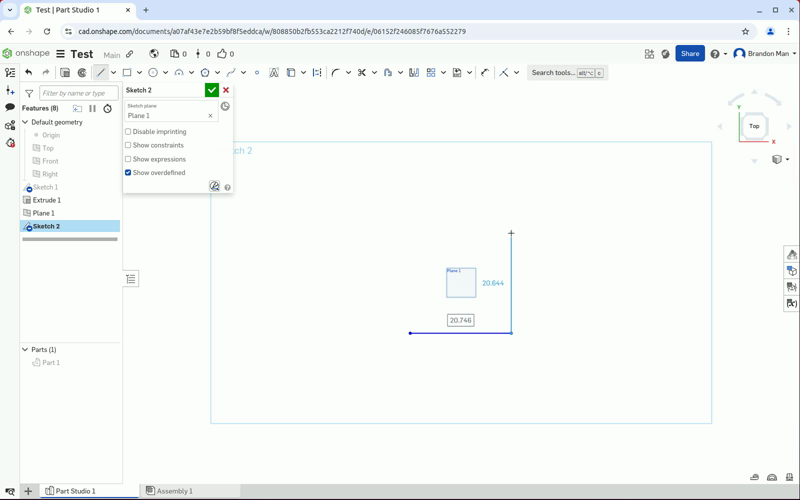
key_down(shift)
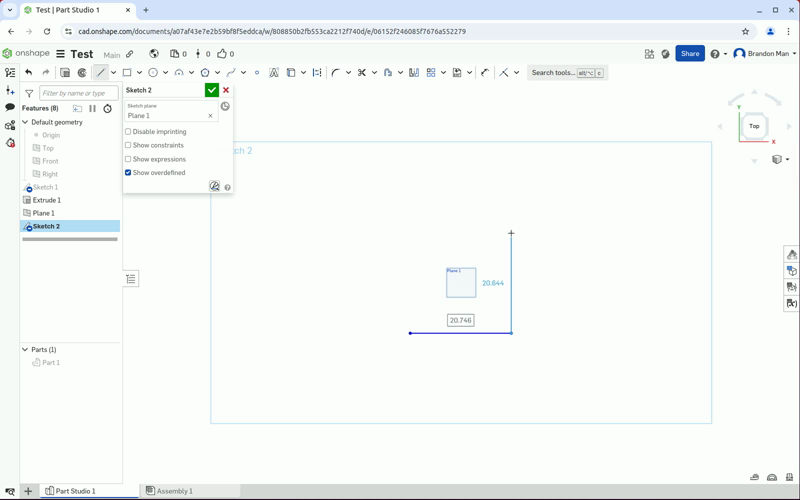
mouse_move(410, 232)
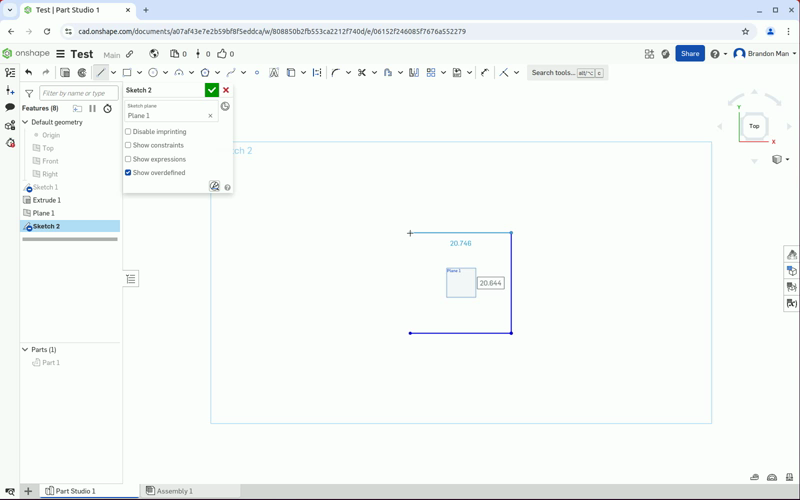
click(410, 232)
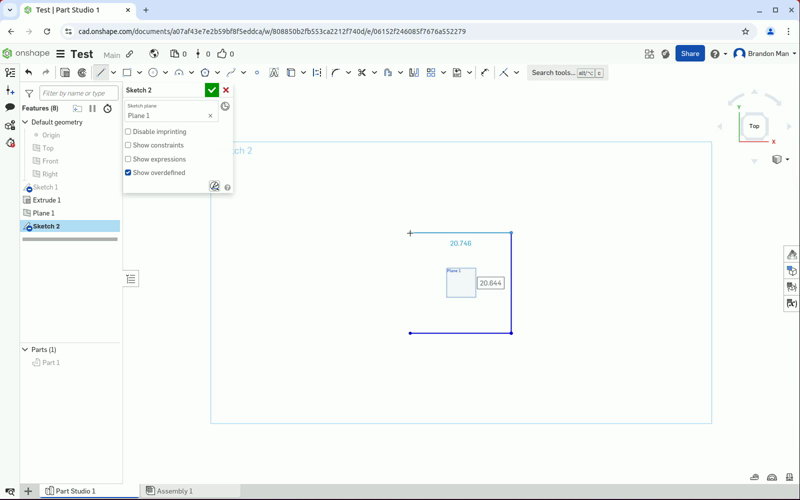
key_up(shift)
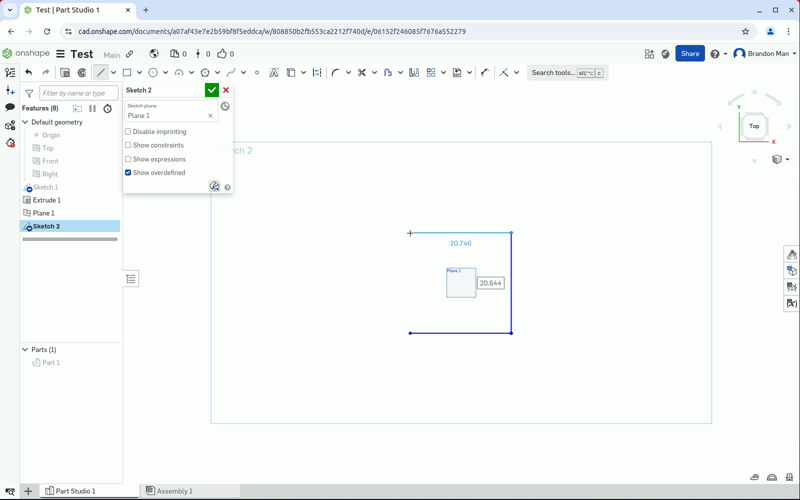
key_down(shift)
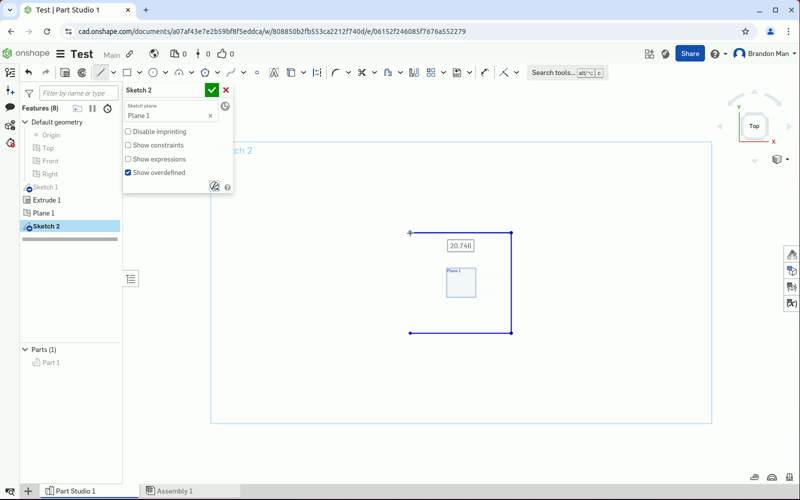
mouse_move(410, 333)
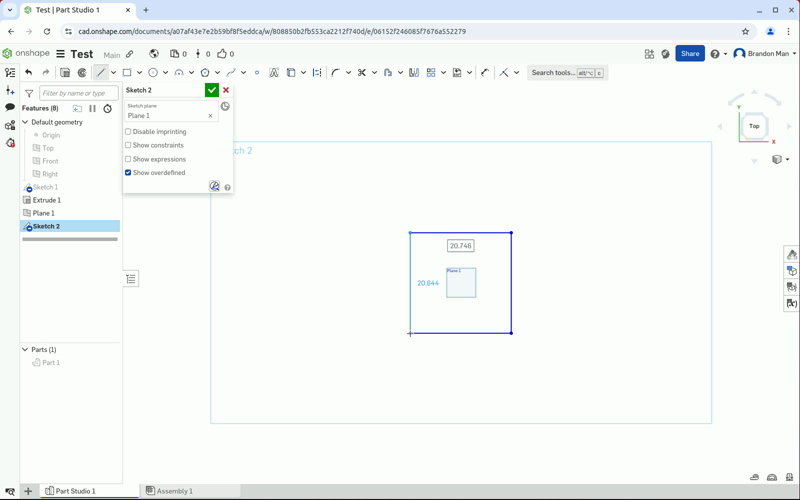
key_up(shift)
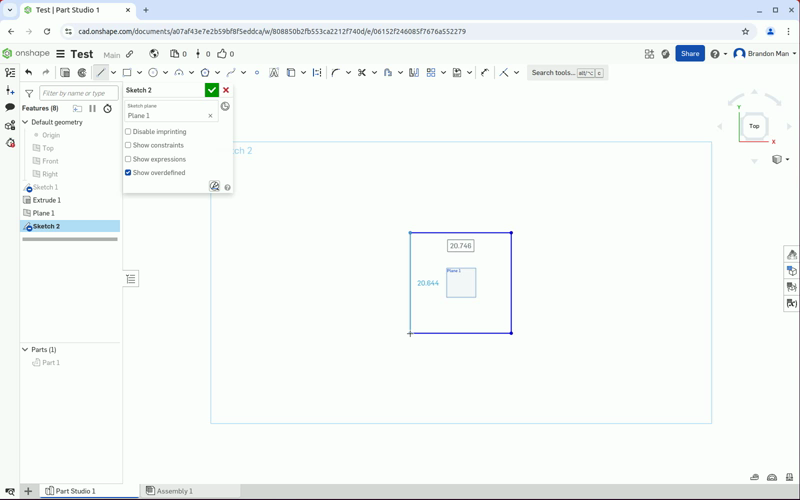
click(410, 333)
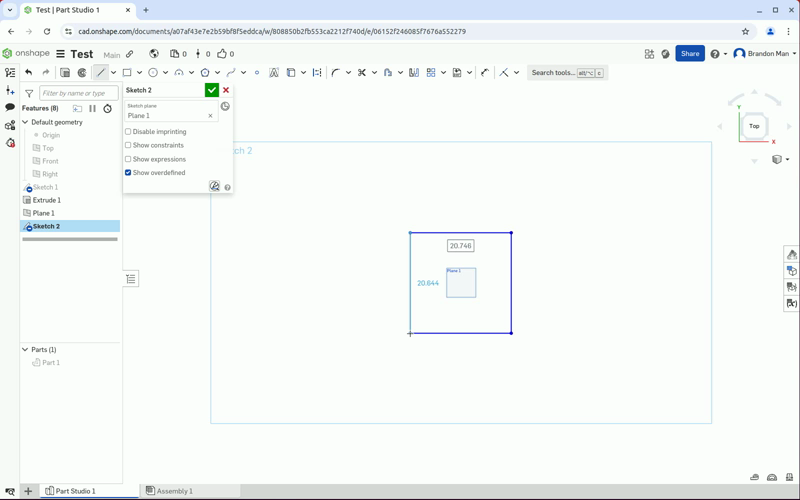
key(esc)
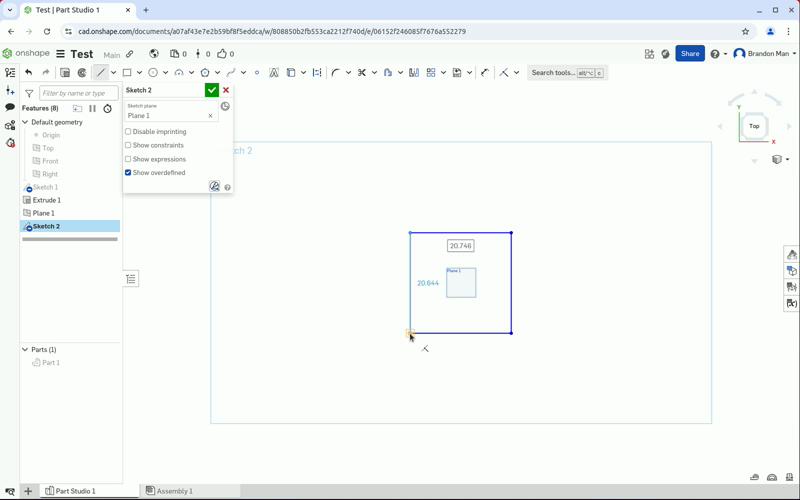
mouse_move(422, 262)
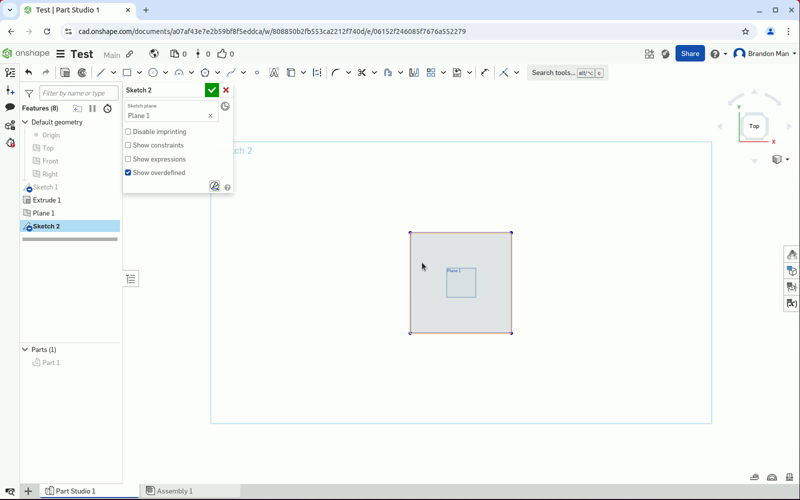
click(422, 262)
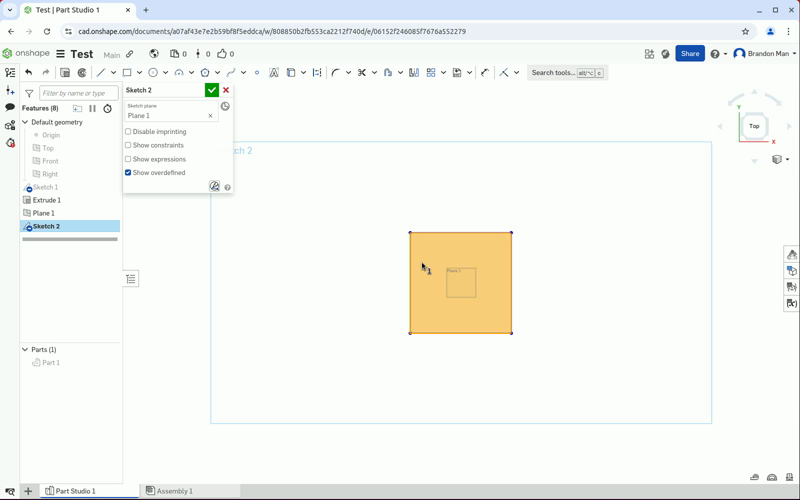
mouse_move(73, 352)
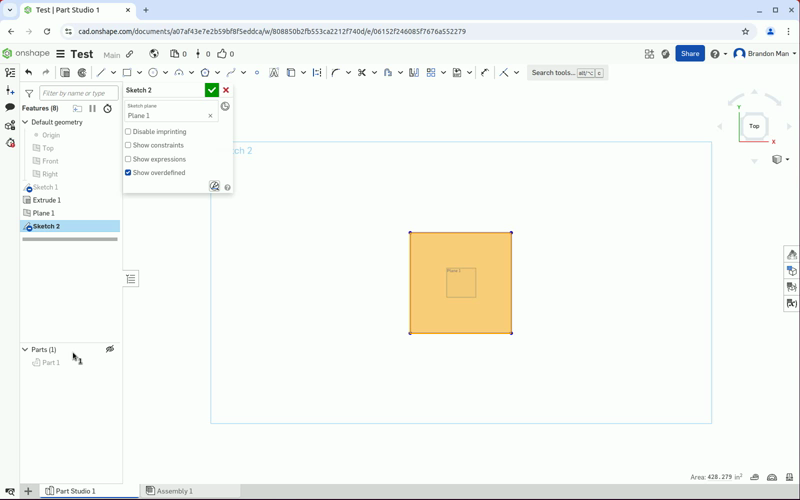
key(shift+y)
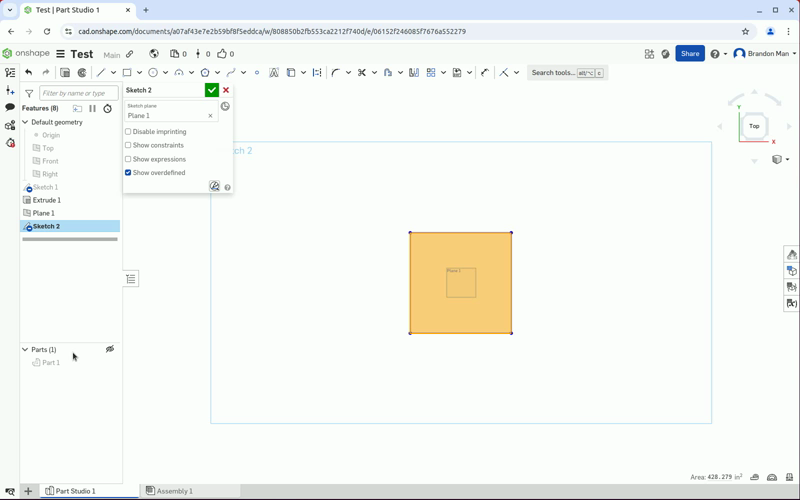
key(shift+e)
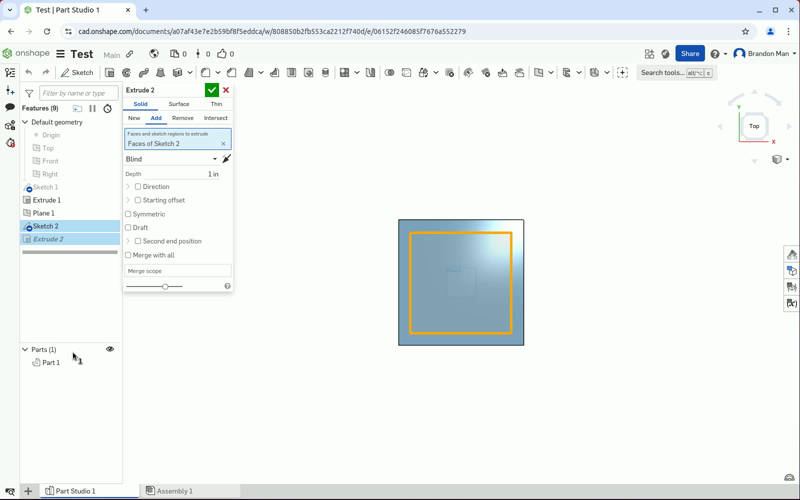
mouse_move(143, 106)
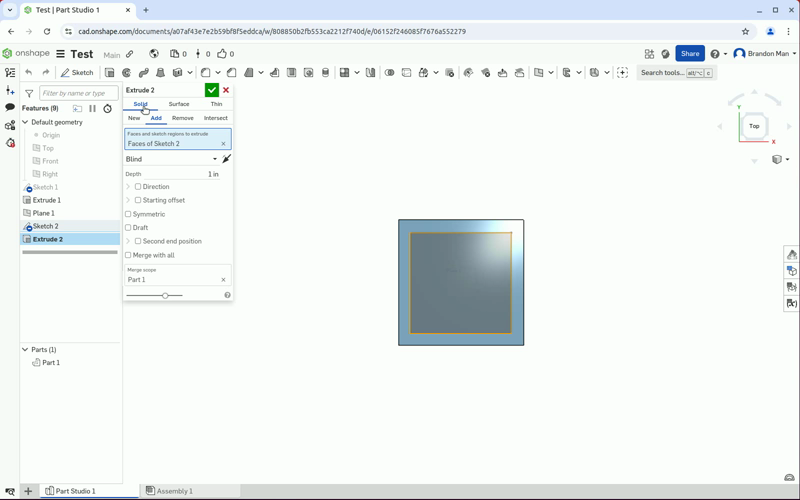
click(143, 106)
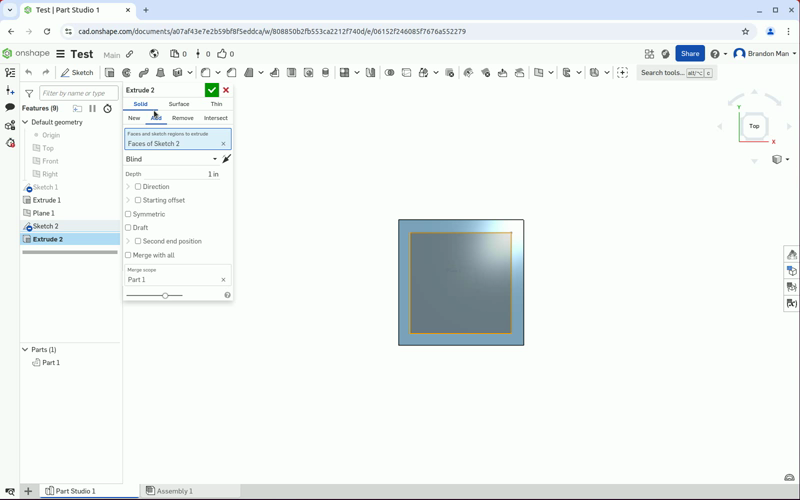
mouse_move(186, 120)
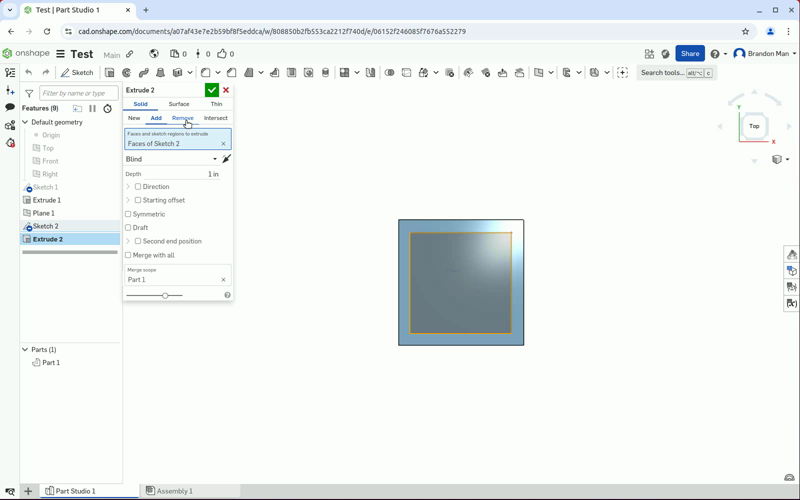
click(186, 120)
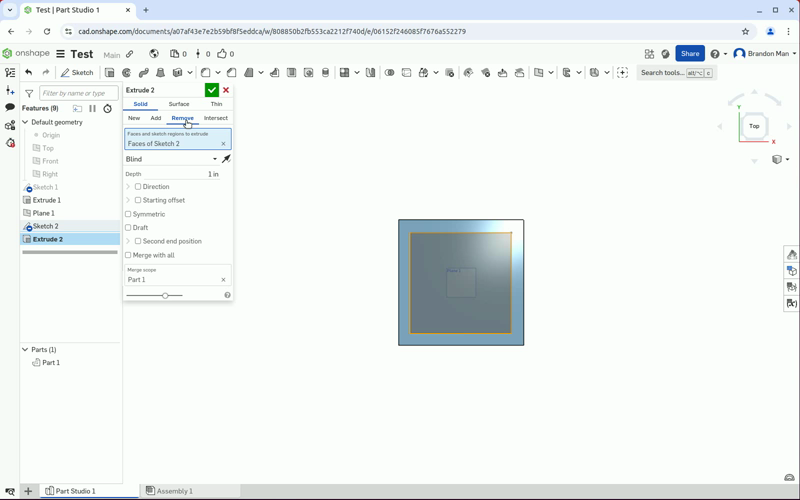
key(tab, 4)
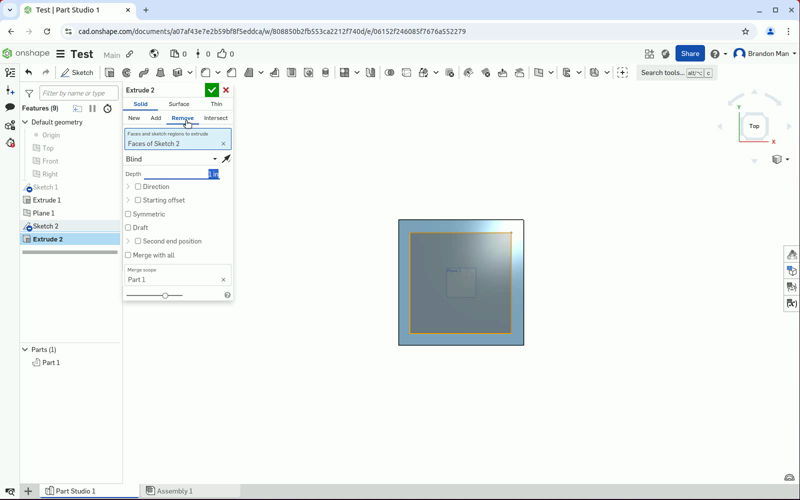
text(18.775)
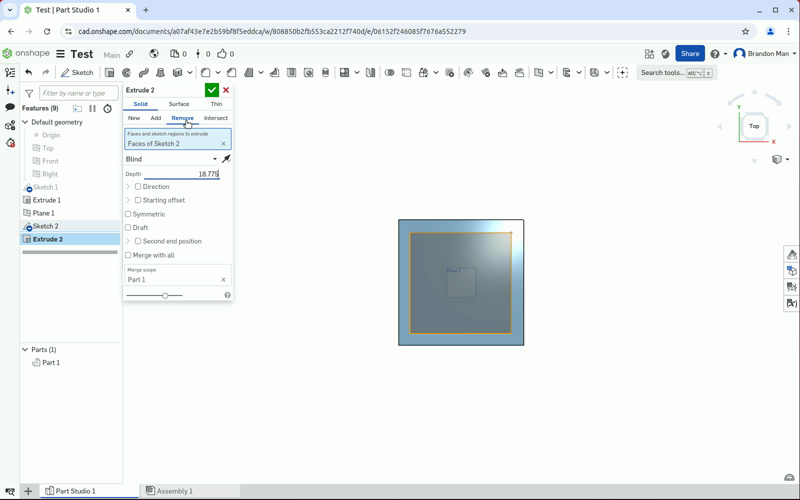
key(tab, 6)
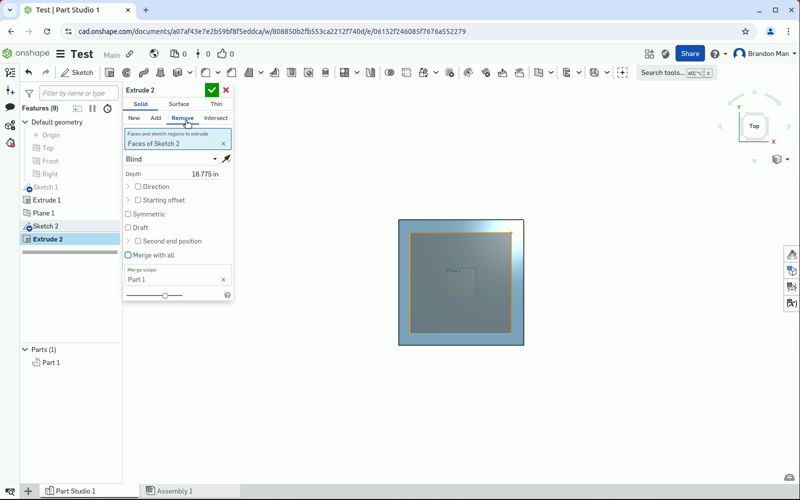
key(space)
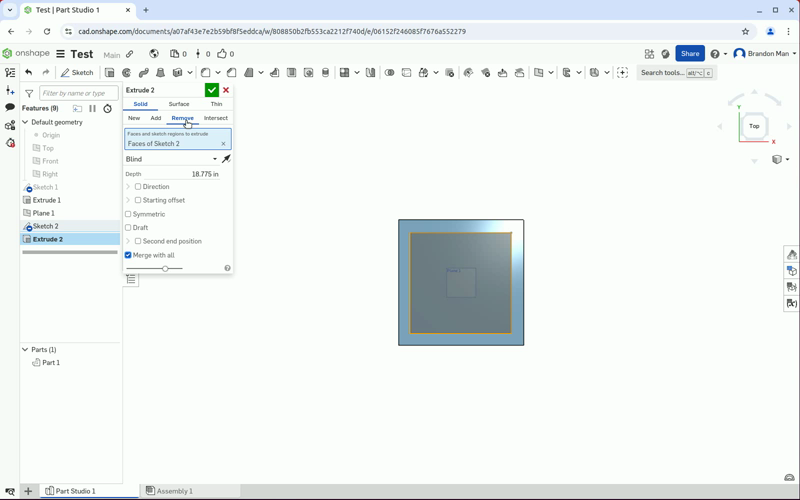
key(enter)
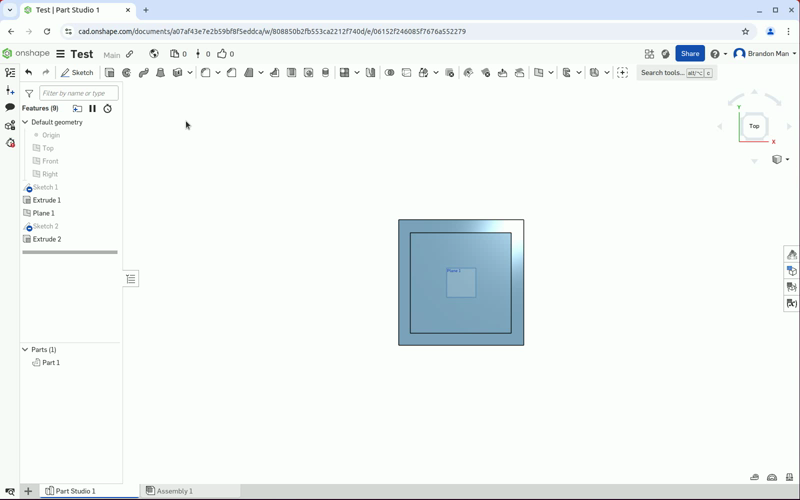
key(shift+h)
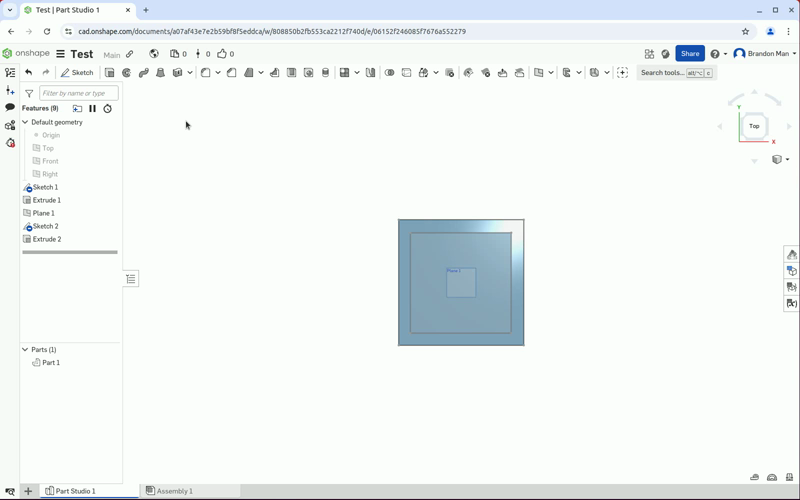
key(shift+h)
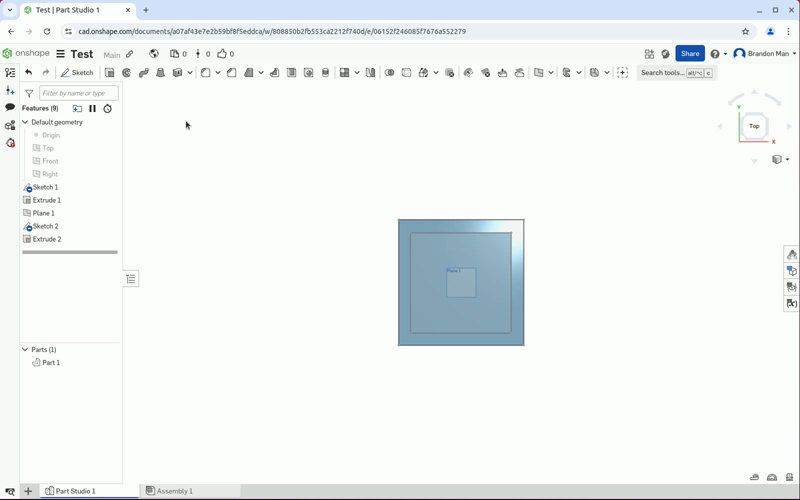
key(shift+7)
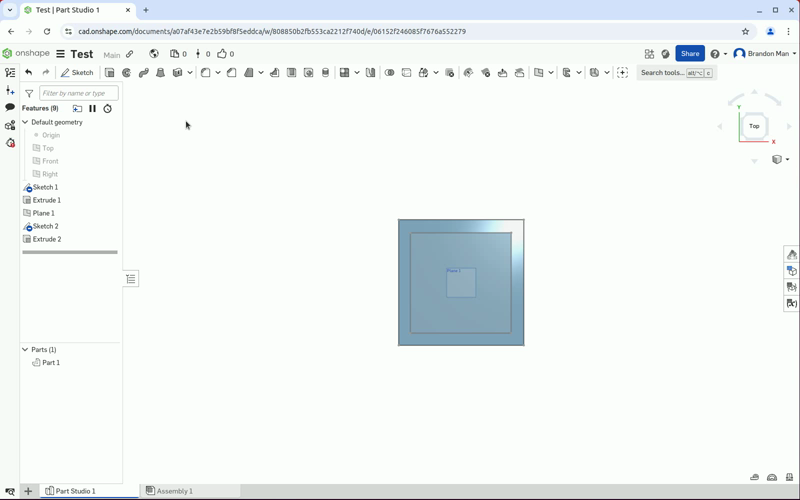
key(up, 3)
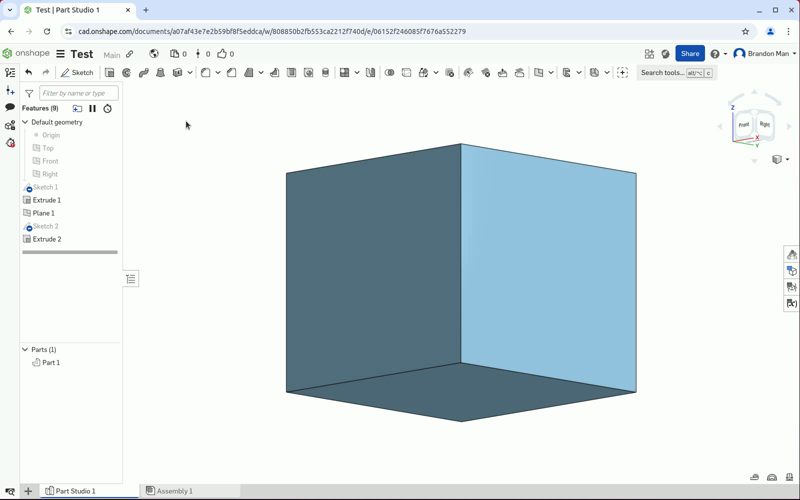
key(left, 3)
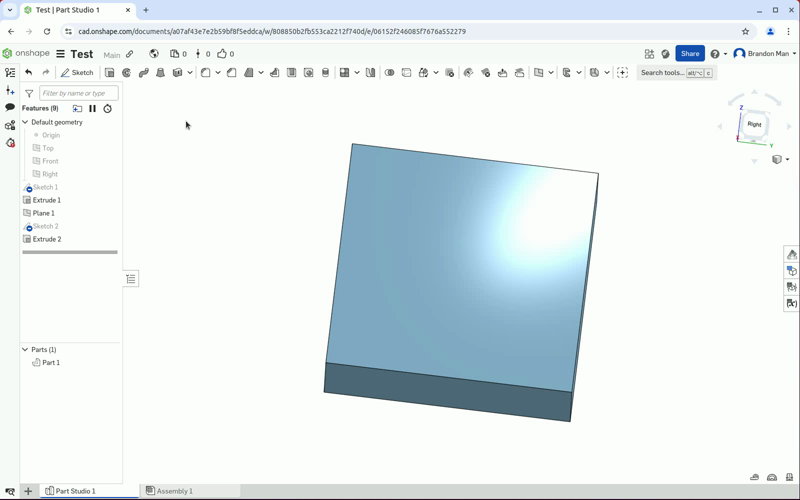
key(right, 3)
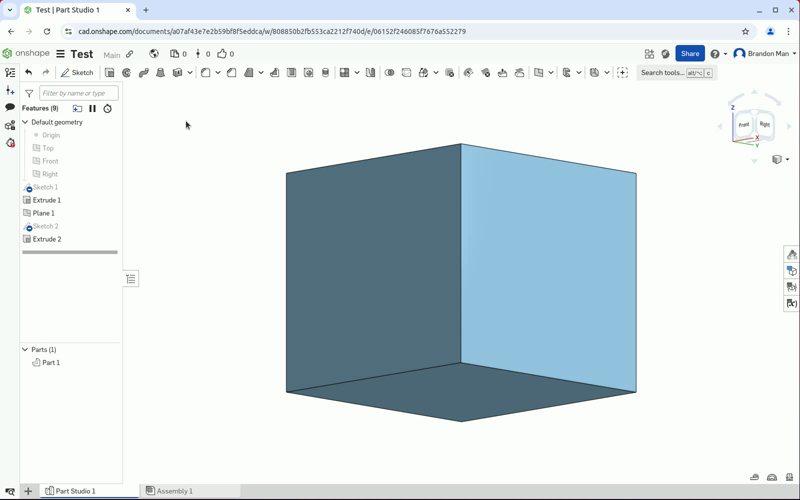
key(down, 3)
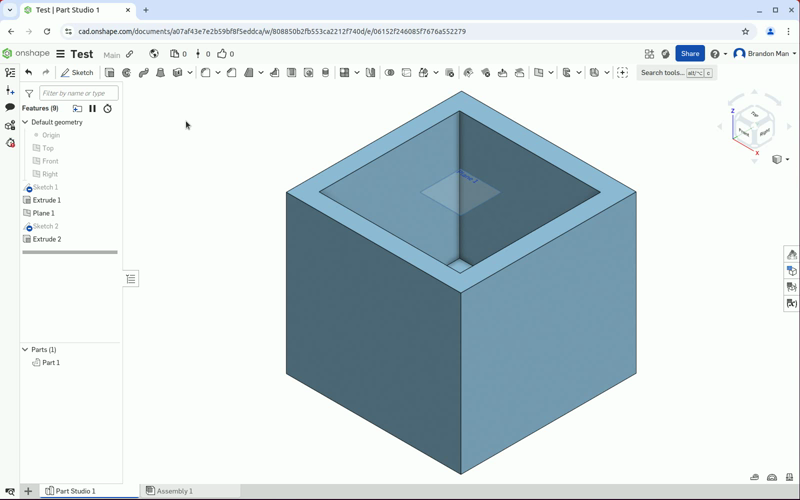
mouse_move(73, 189)
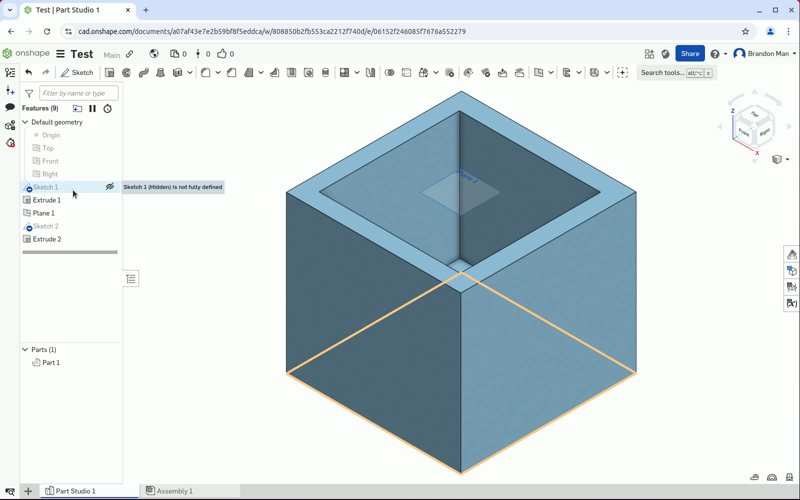
click(73, 189)